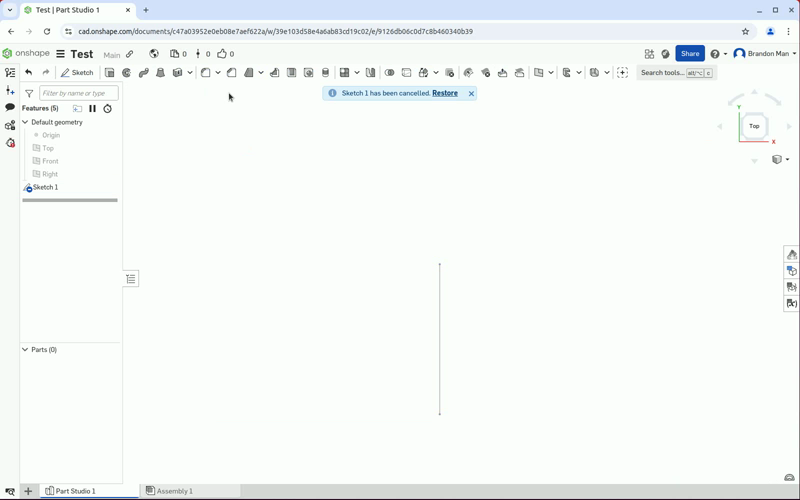
key(shift+h)
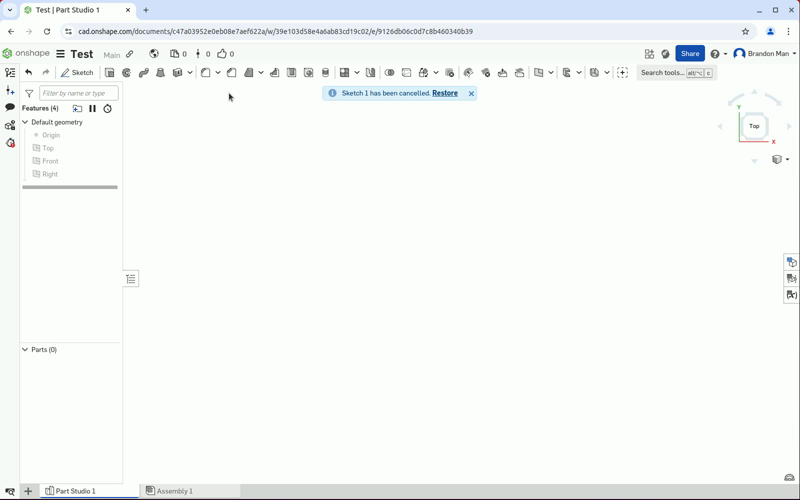
mouse_move(73, 352)
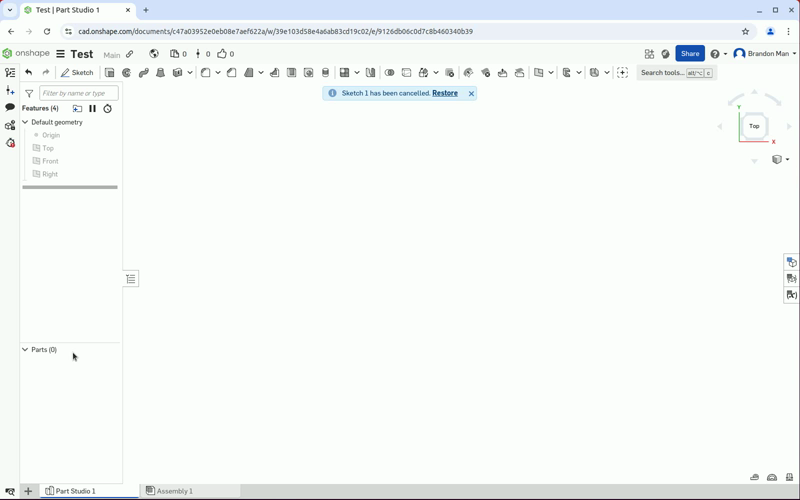
key(y)
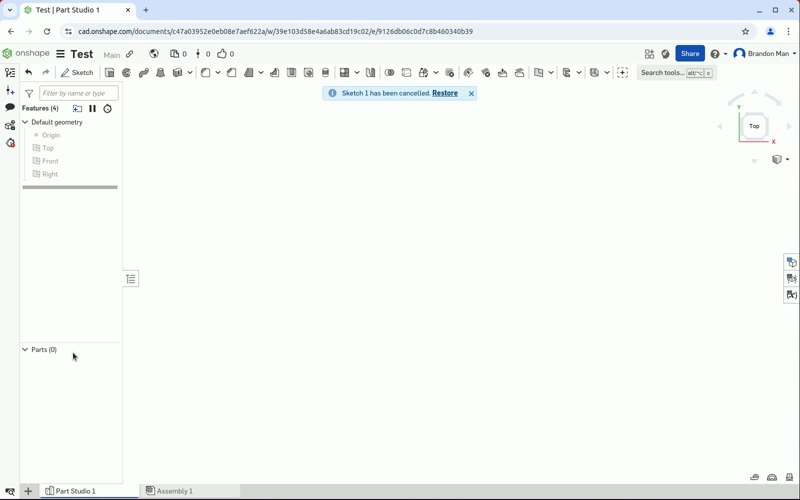
key(shift+p)
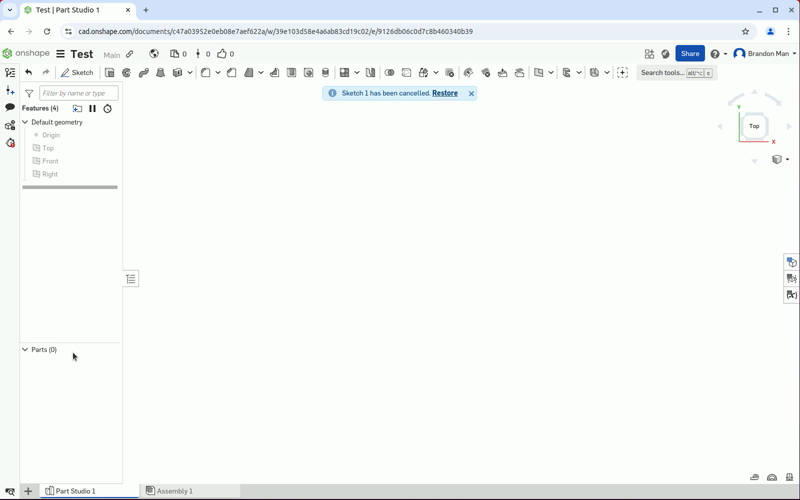
key(space)
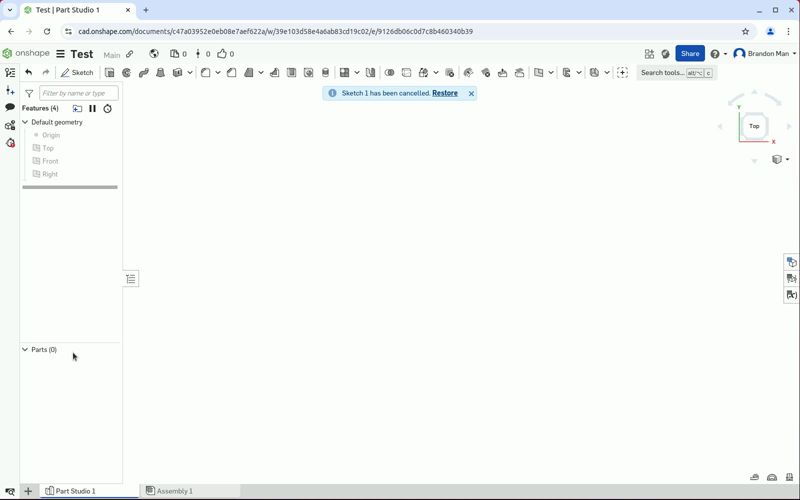
key_down(shift)
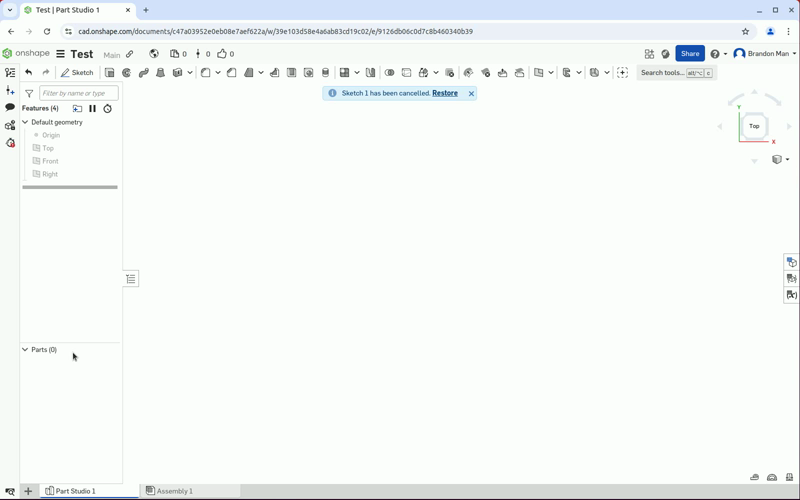
key(up)
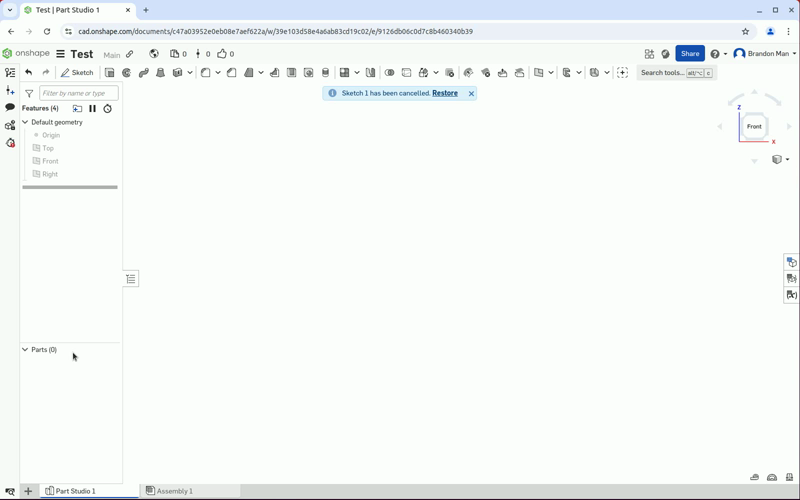
key_up(shift)
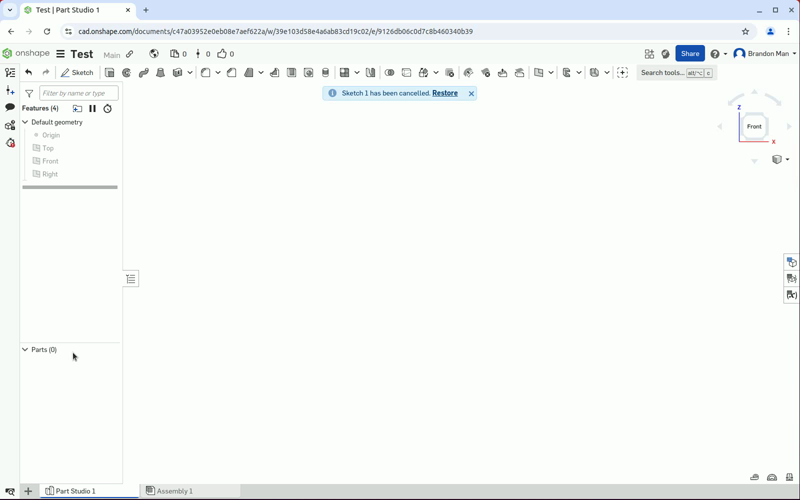
mouse_move(73, 352)
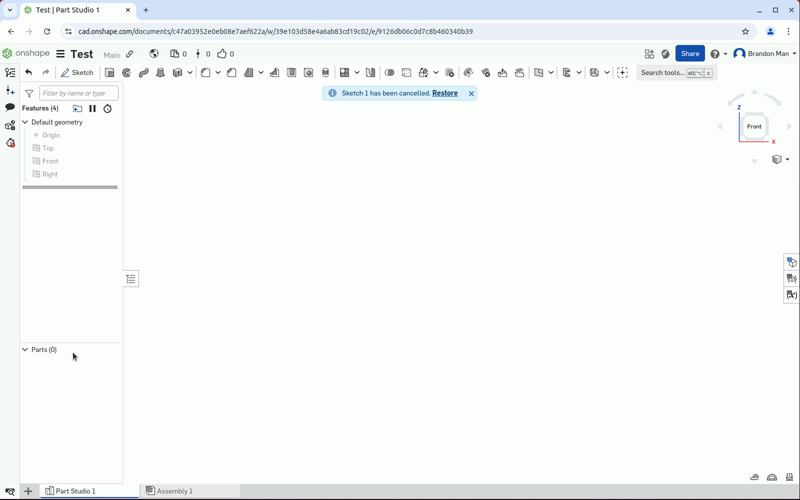
key(shift+y)
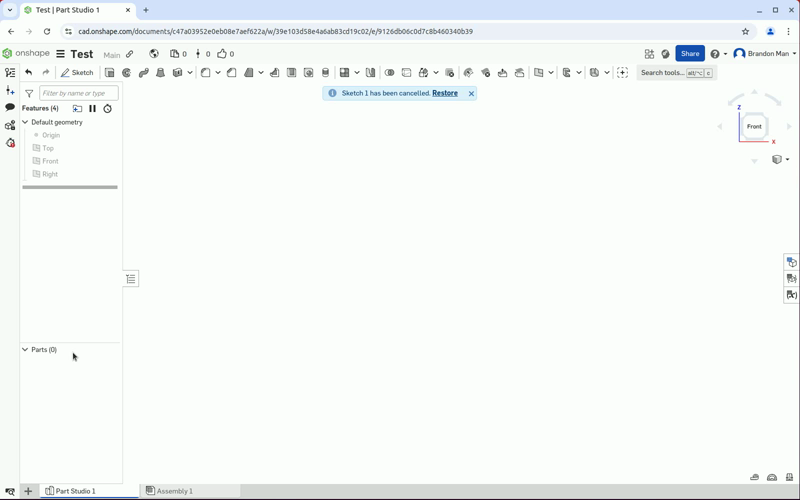
key(shift+s)
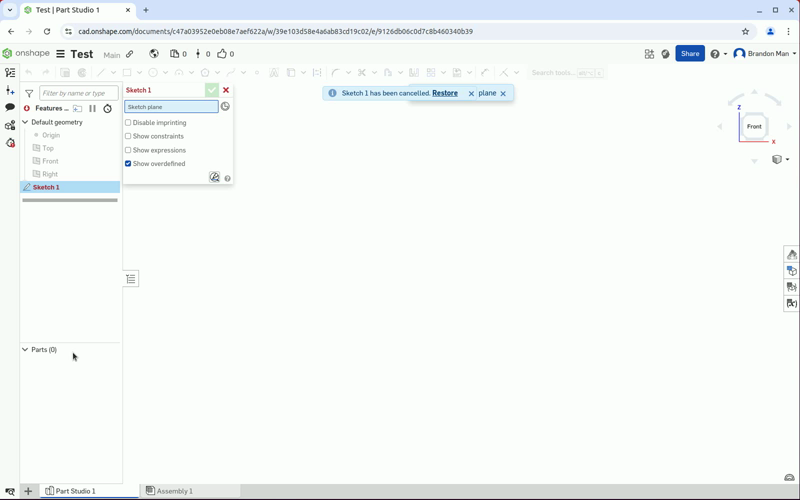
mouse_move(73, 163)
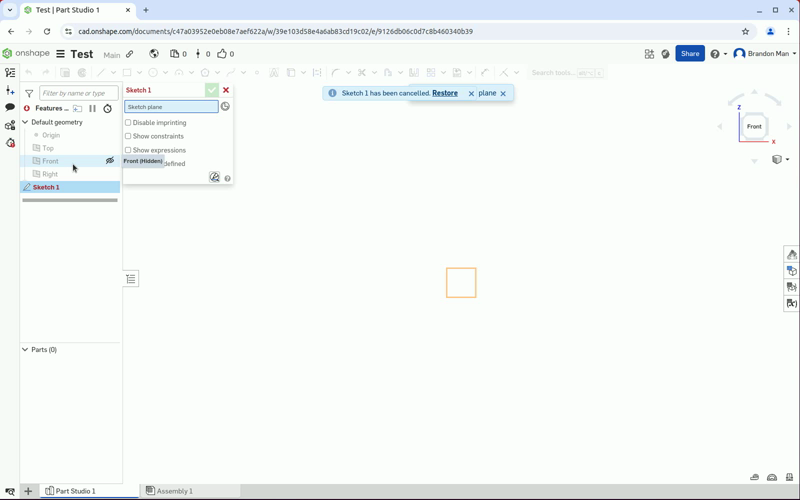
click(73, 163)
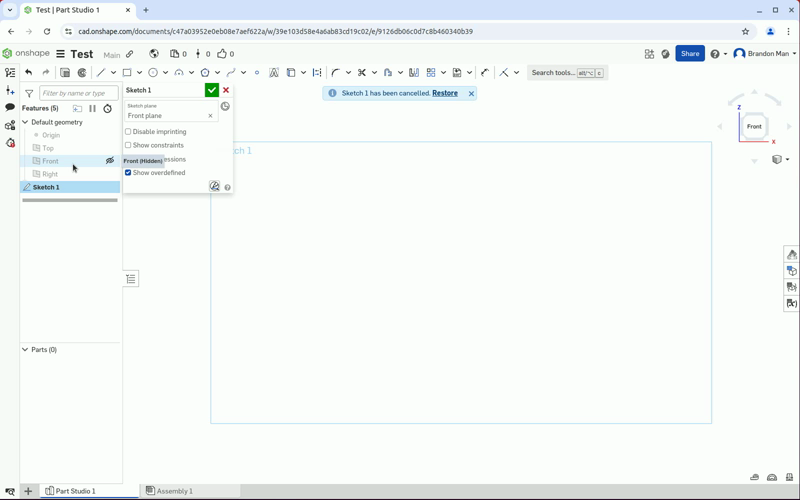
mouse_move(73, 352)
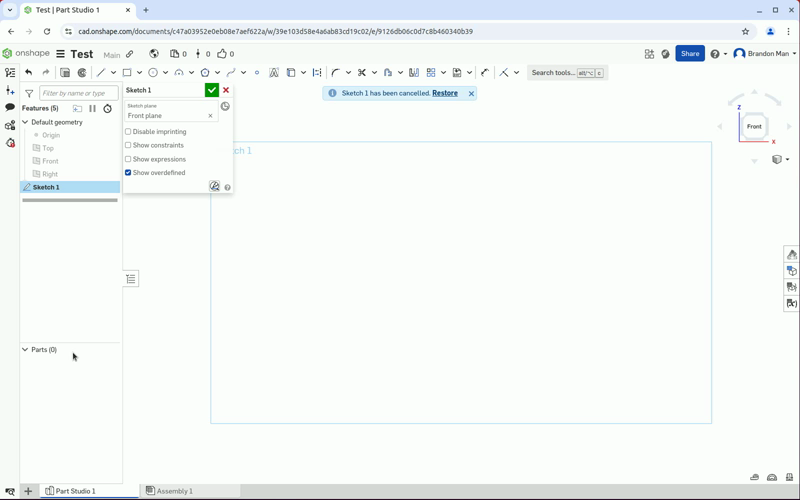
key(y)
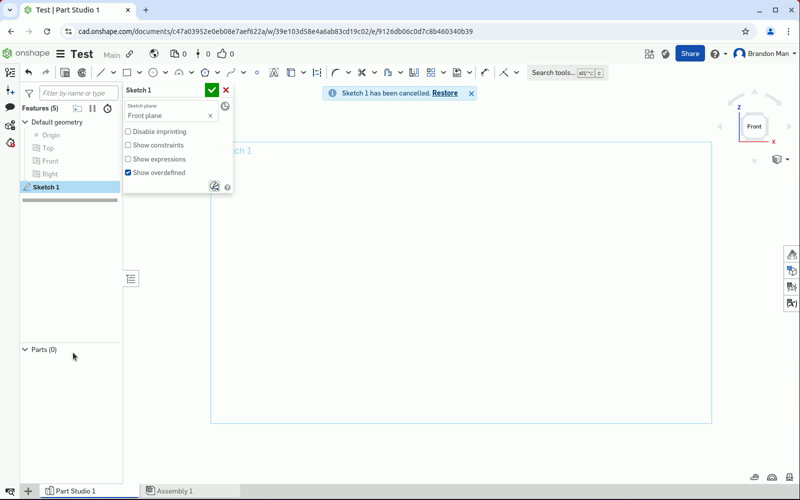
key(l)
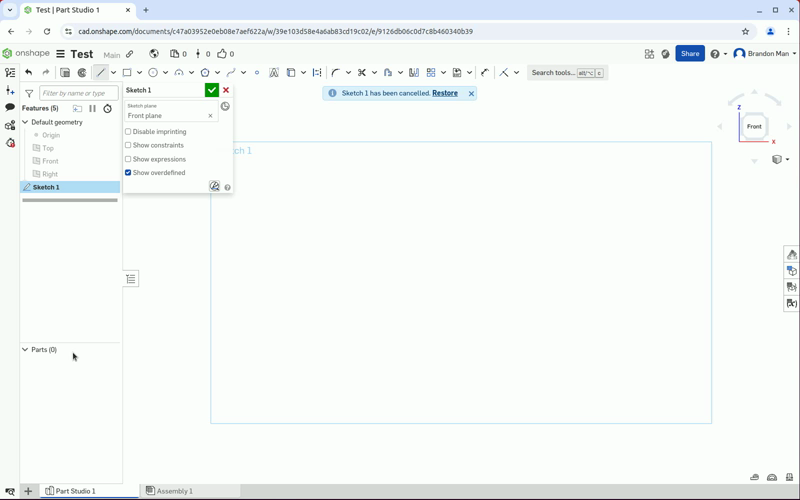
key_down(shift)
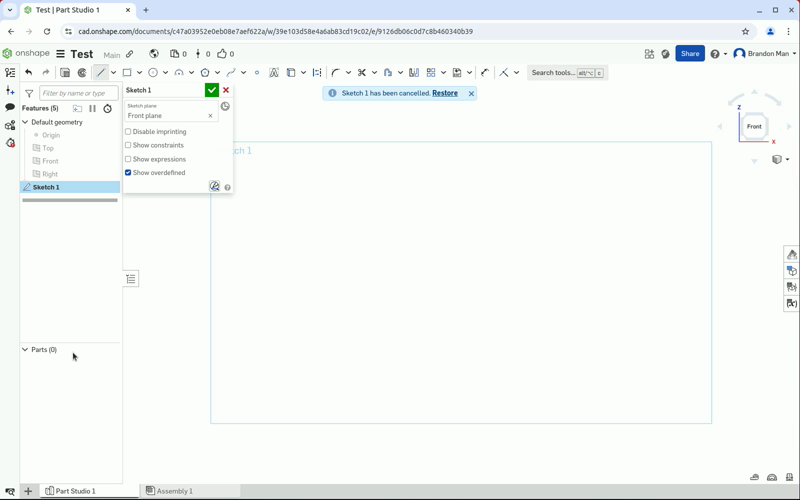
mouse_move(376, 282)
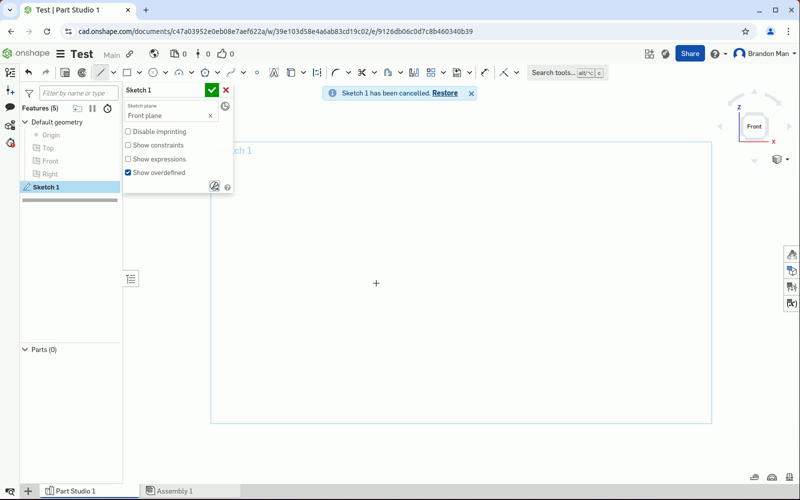
click(376, 282)
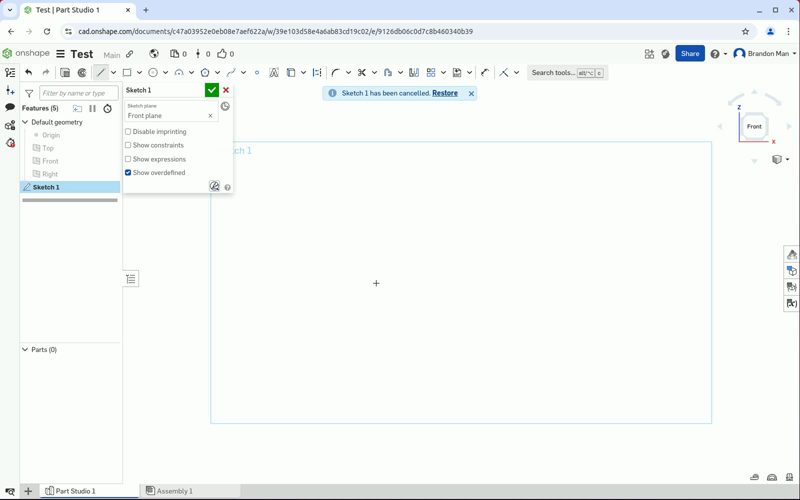
key_up(shift)
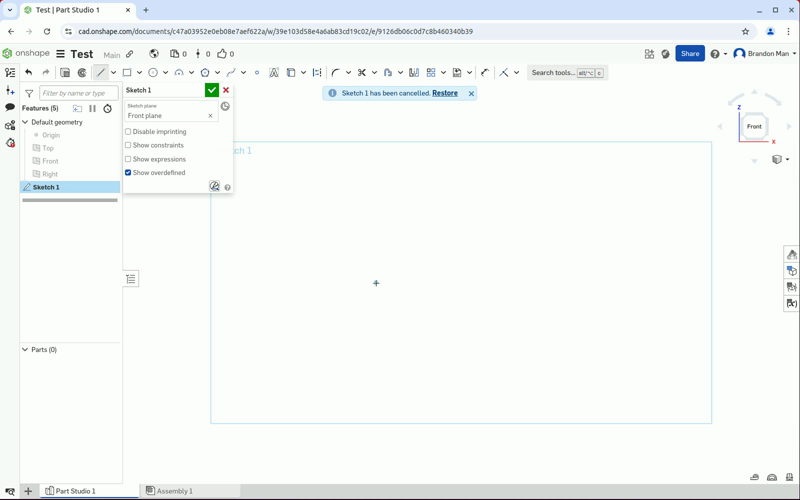
key_down(shift)
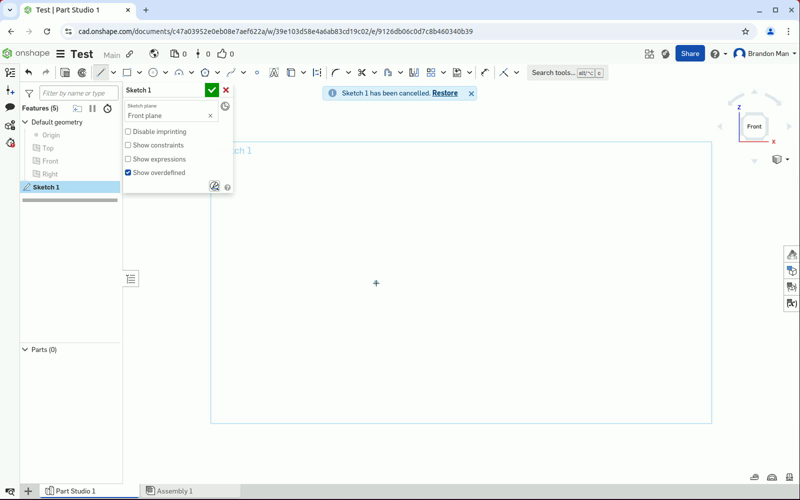
mouse_move(466, 282)
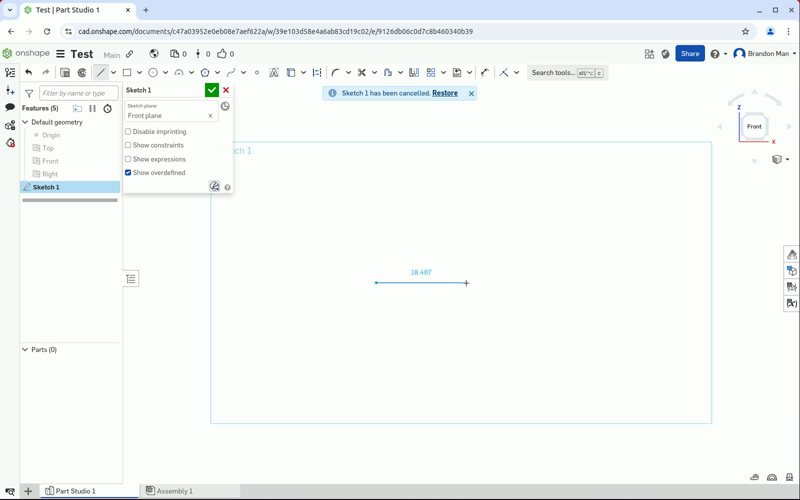
click(466, 282)
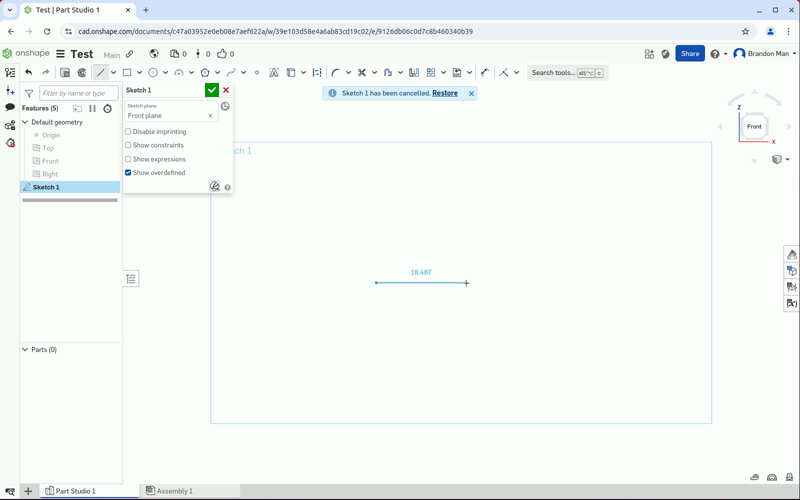
key_up(shift)
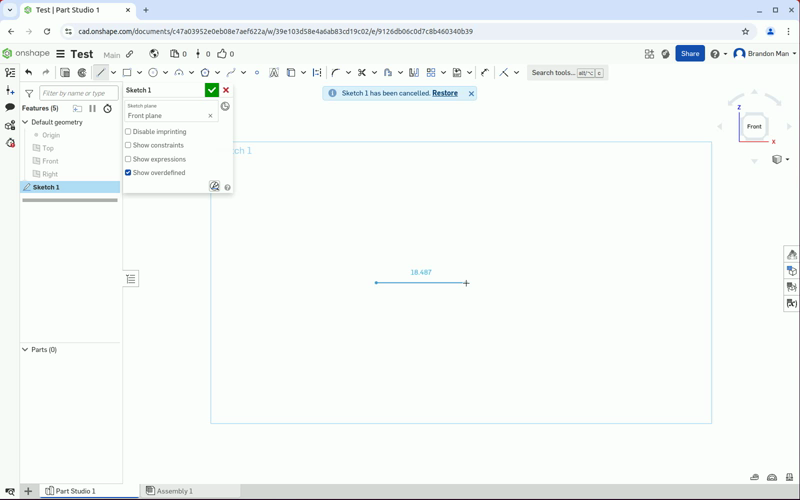
key_down(shift)
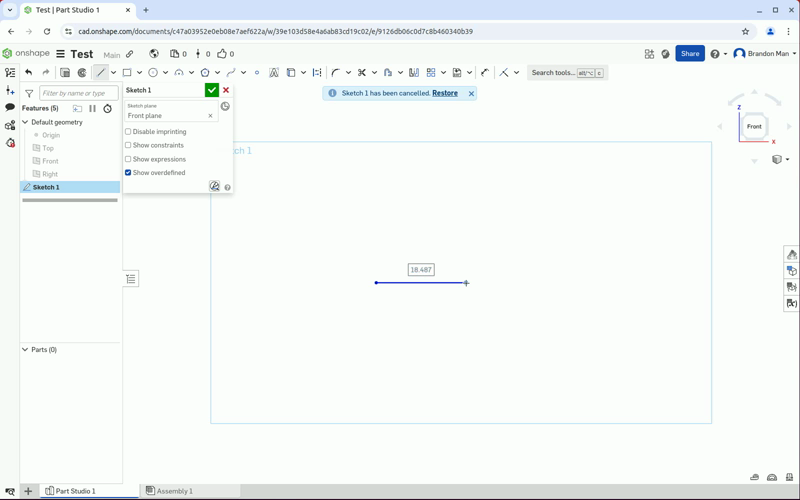
mouse_move(466, 170)
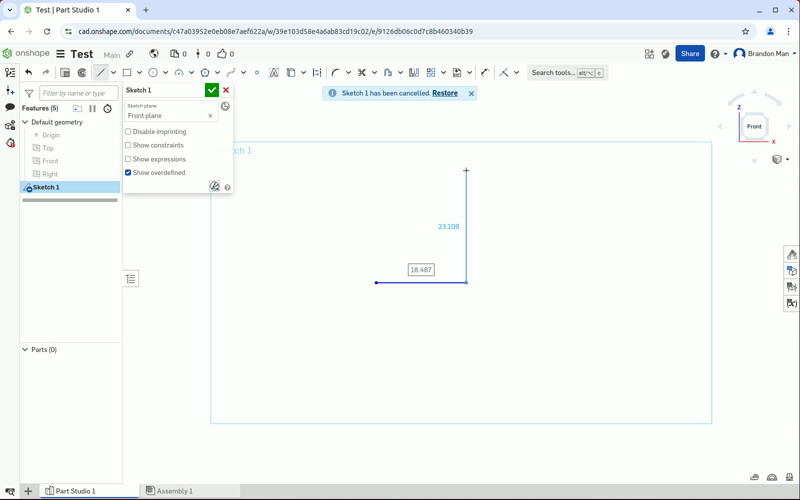
click(466, 170)
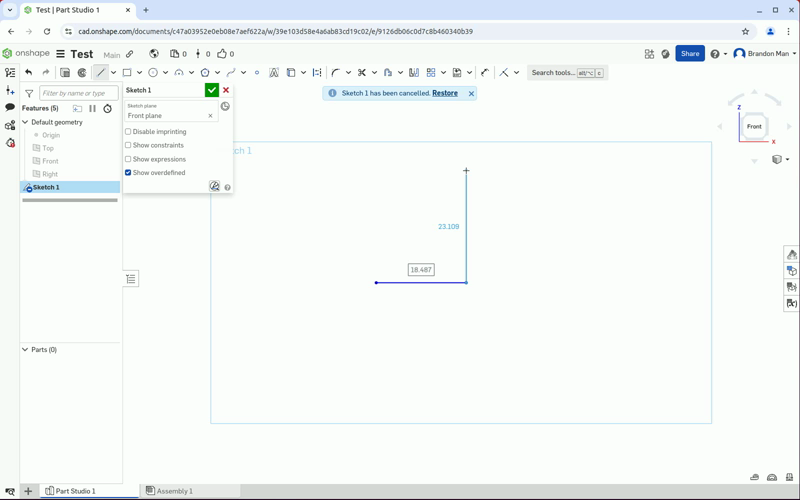
key_up(shift)
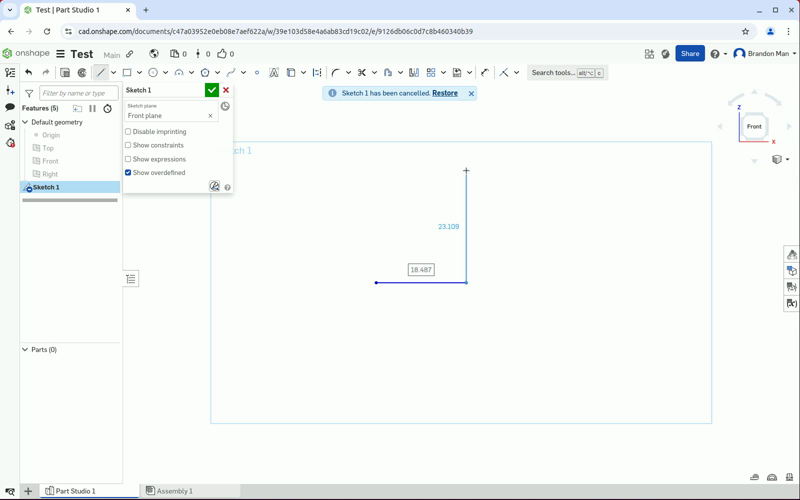
key_down(shift)
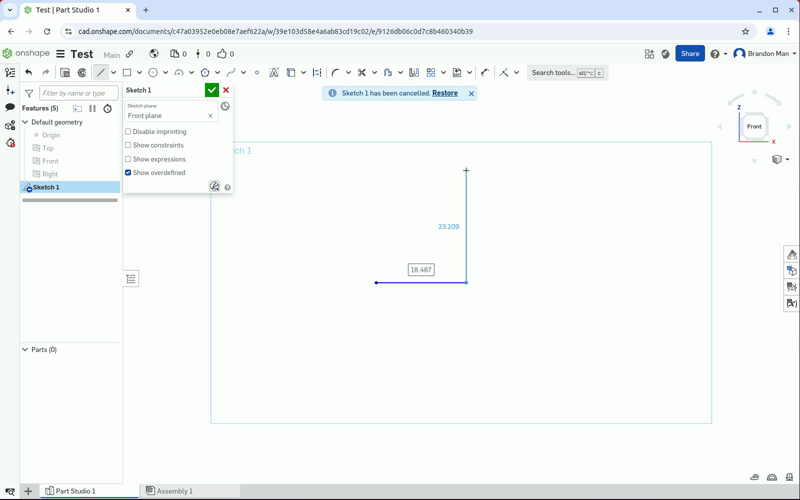
mouse_move(496, 170)
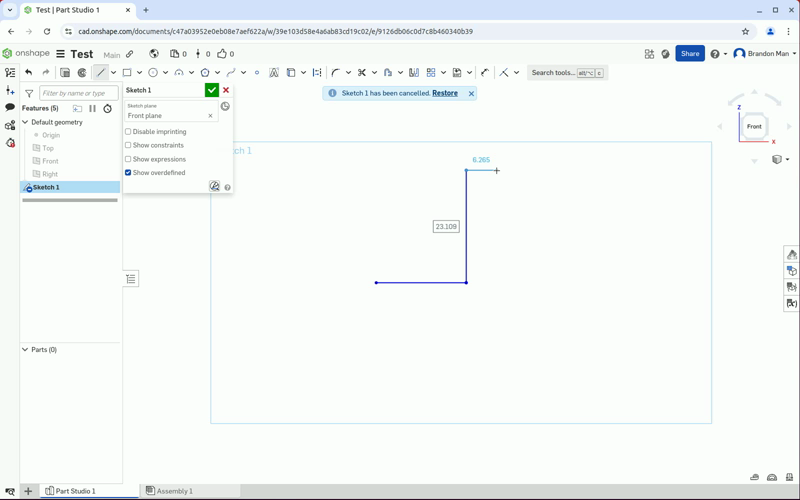
mouse_move(460, 170)
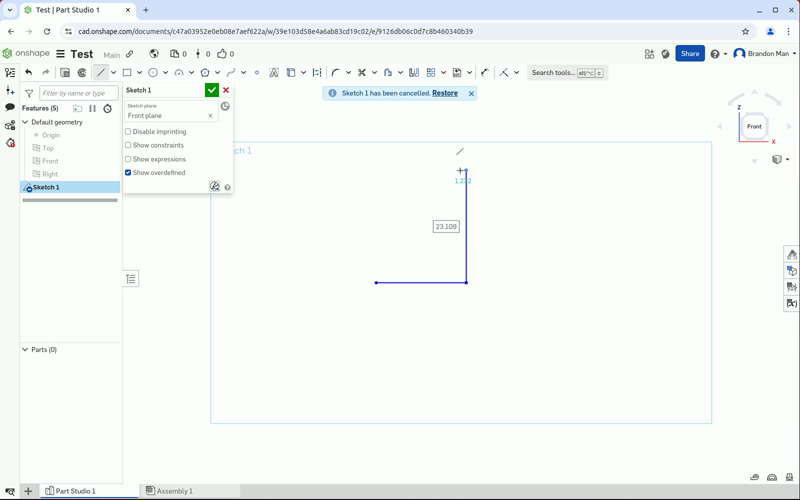
scroll(6)
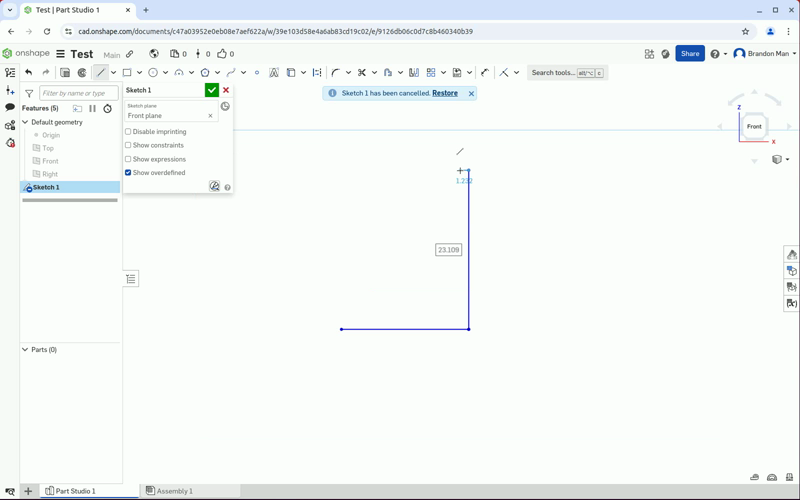
scroll(6)
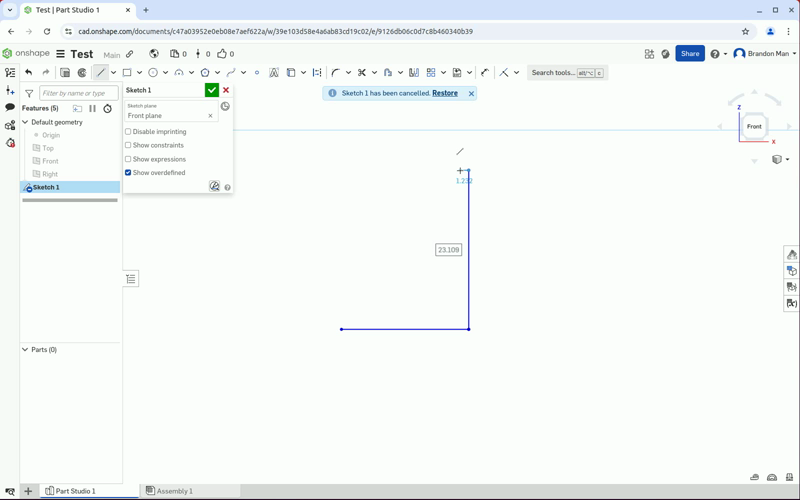
scroll(6)
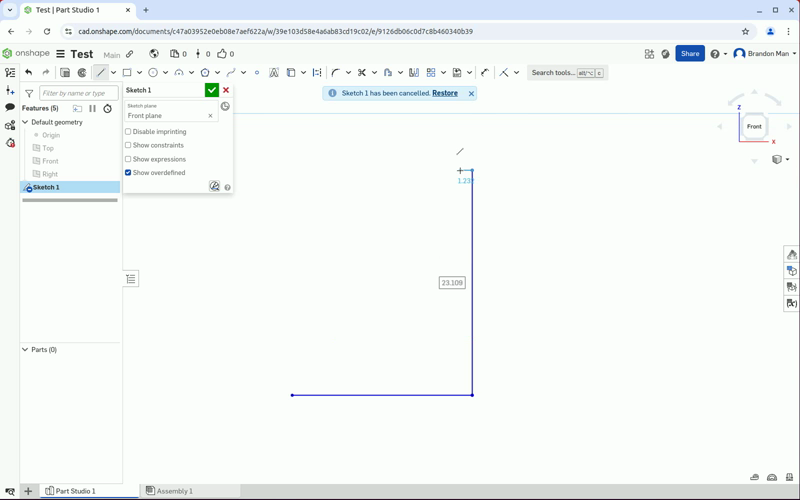
scroll(6)
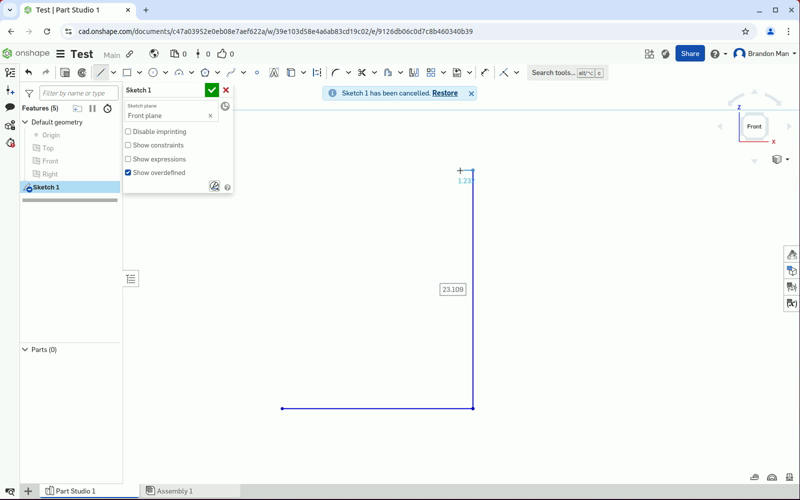
scroll(6)
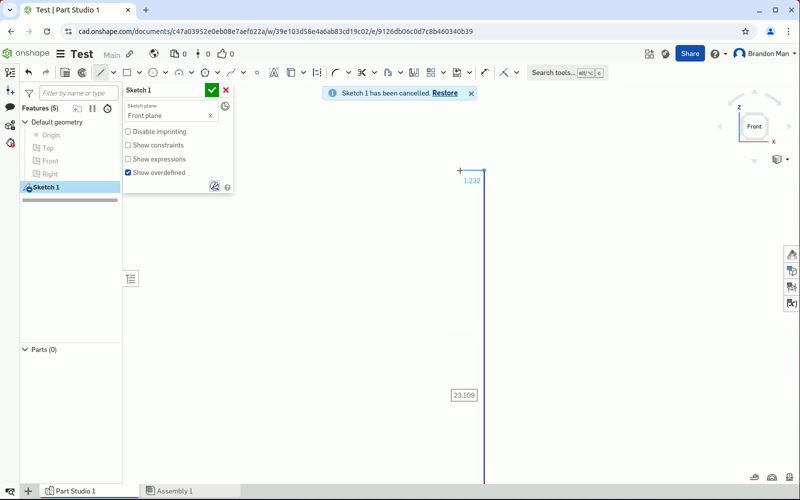
scroll(6)
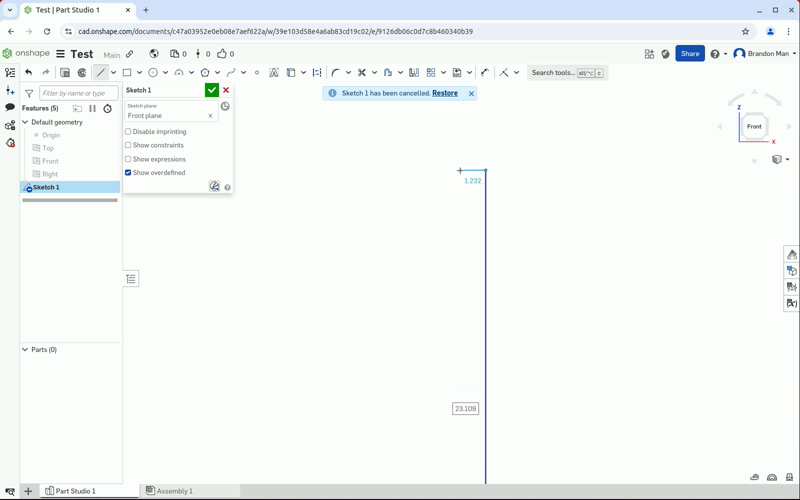
scroll(6)
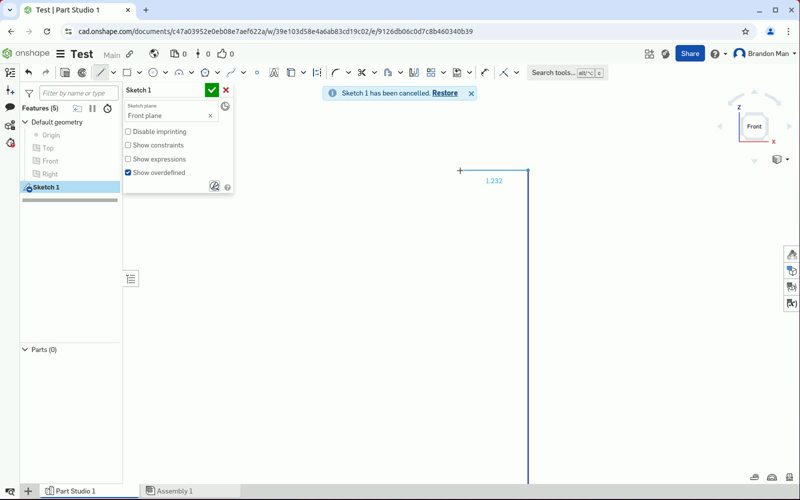
click(460, 170)
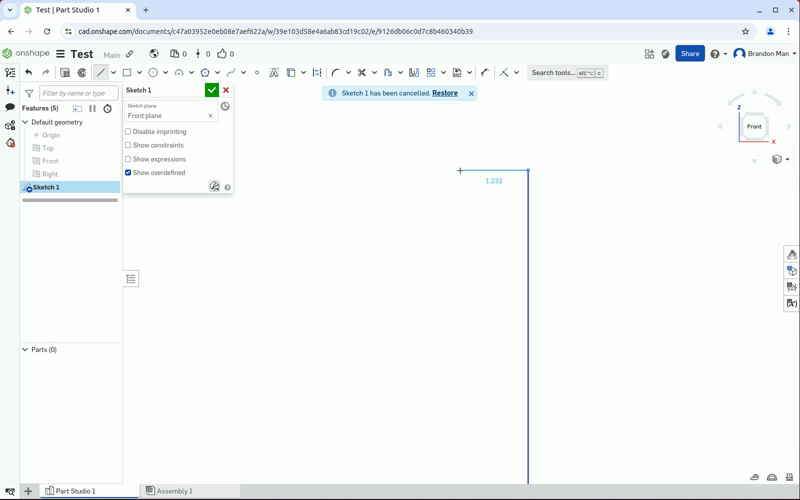
scroll(-6)
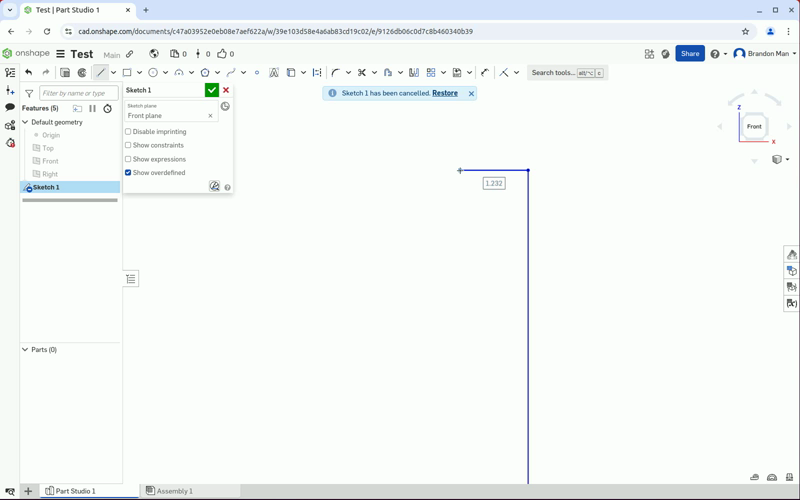
scroll(-6)
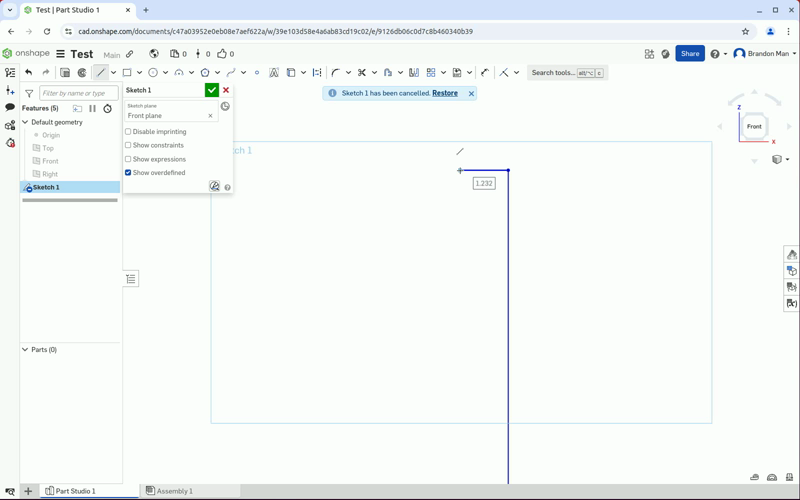
scroll(-6)
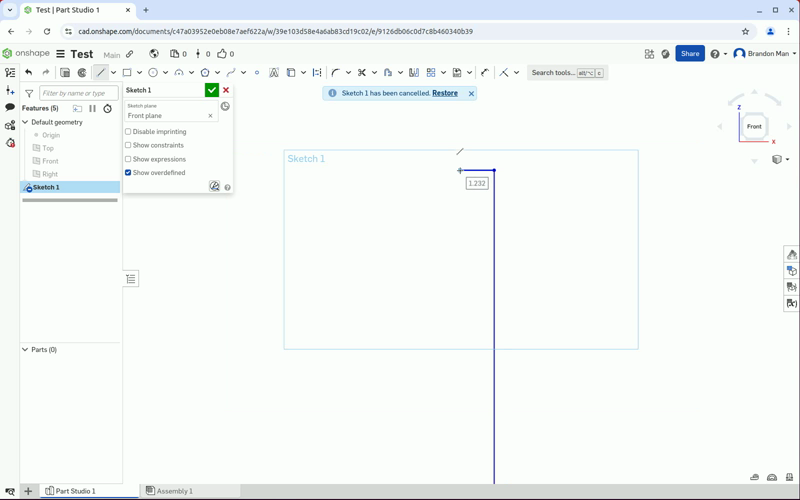
scroll(-6)
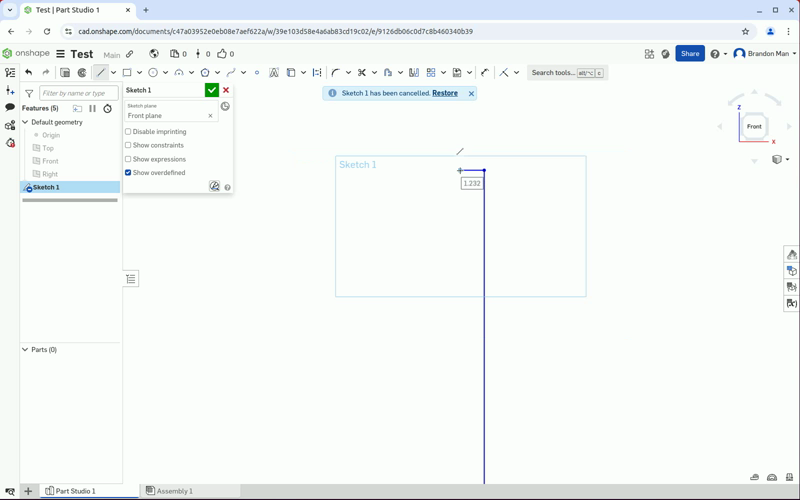
scroll(-6)
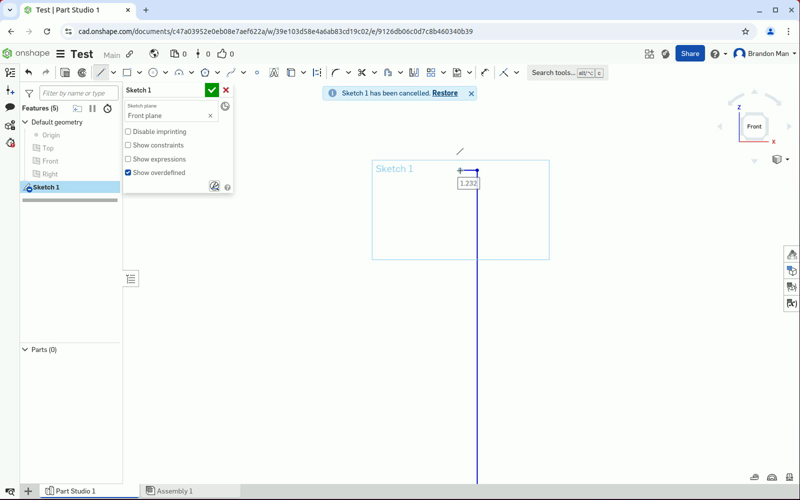
scroll(-6)
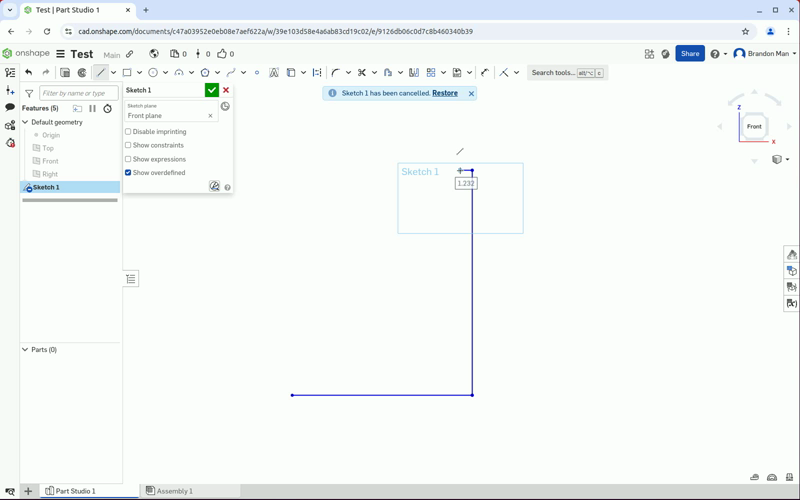
scroll(-6)
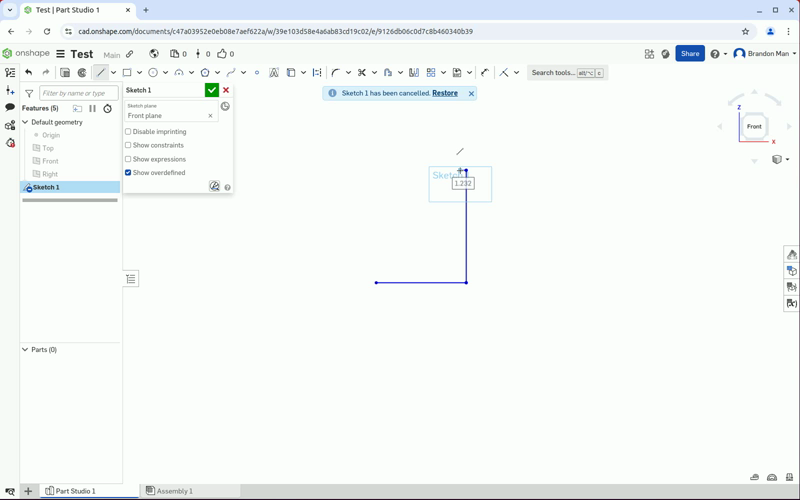
key_up(shift)
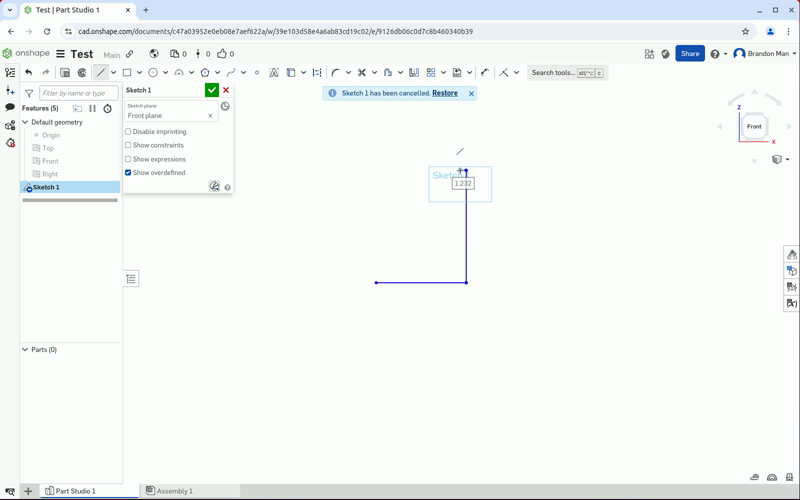
key_down(shift)
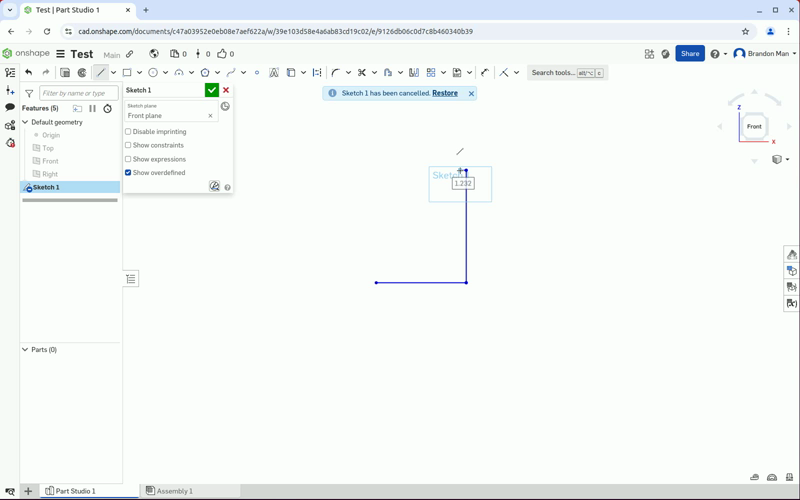
mouse_move(460, 276)
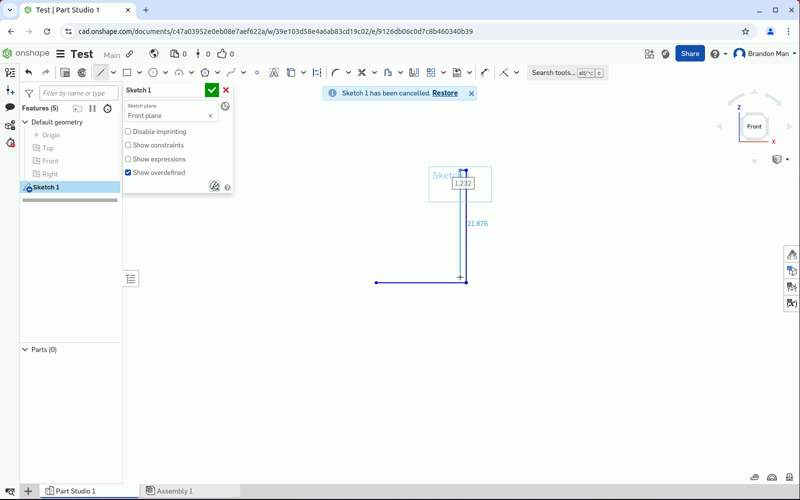
click(460, 276)
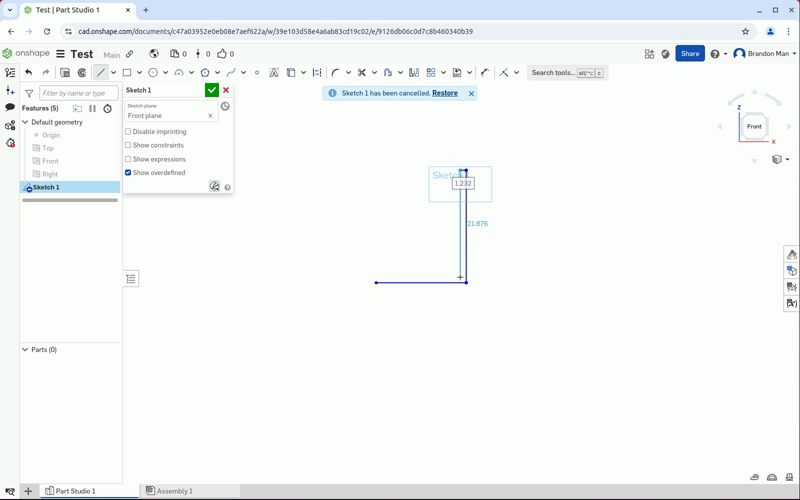
key_up(shift)
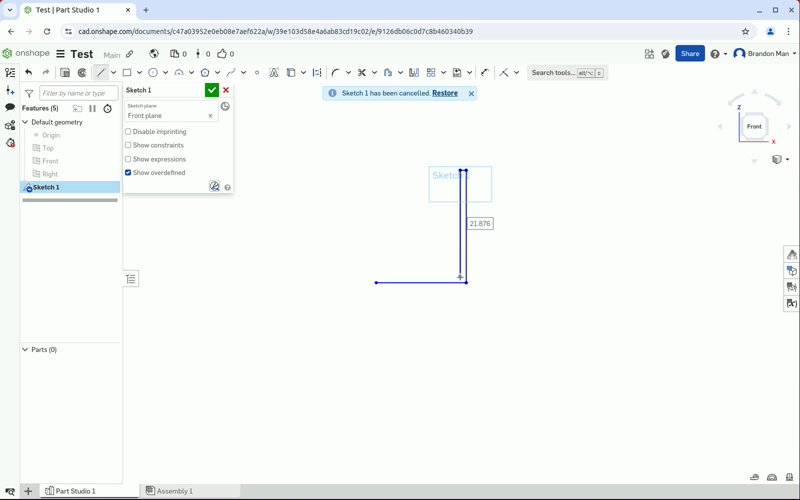
key_down(shift)
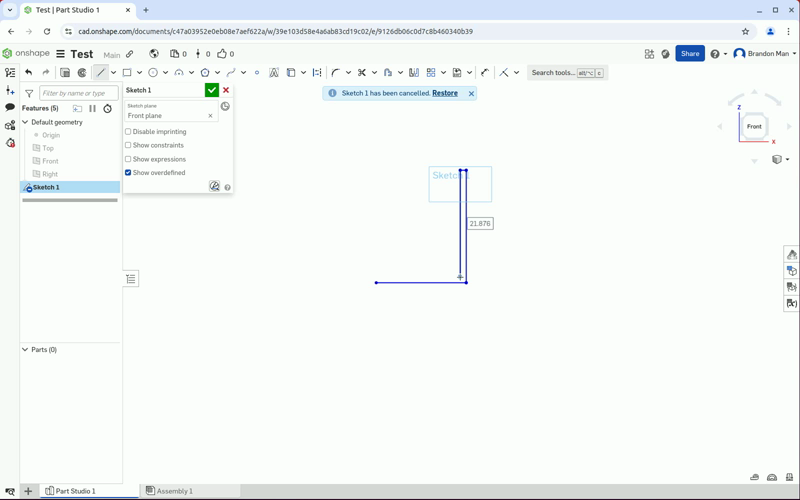
mouse_move(376, 276)
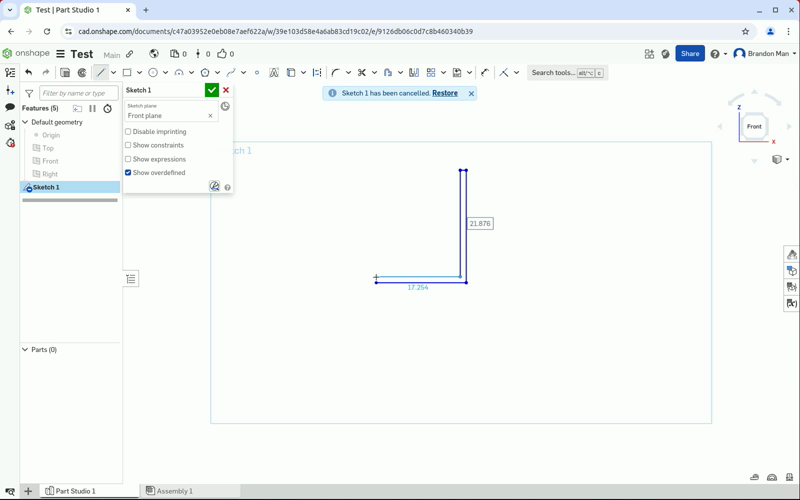
click(376, 276)
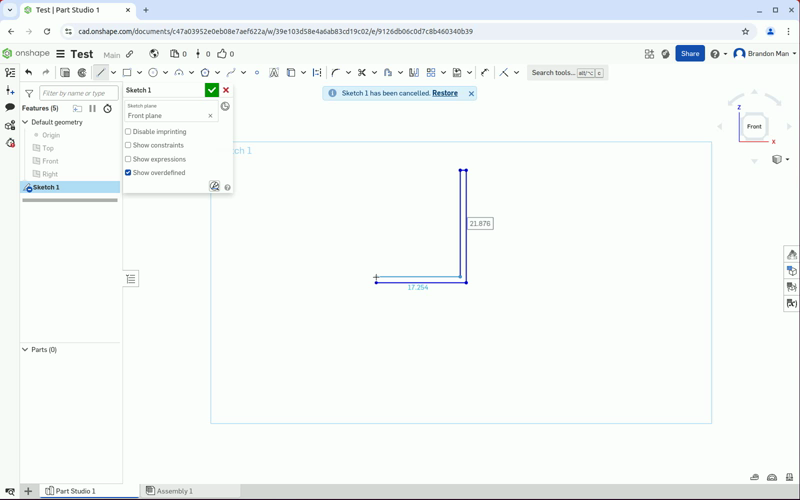
key_up(shift)
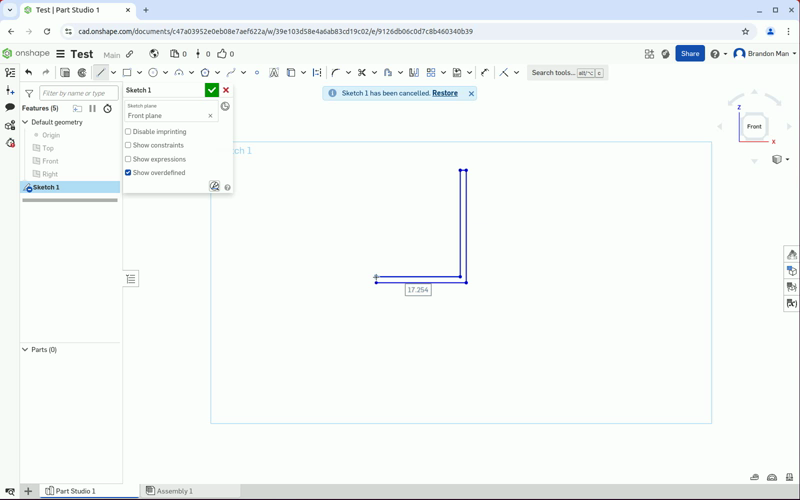
mouse_move(406, 276)
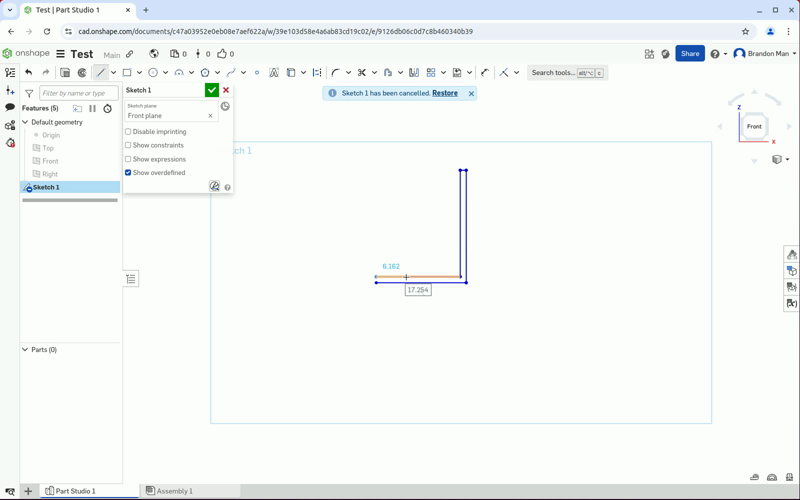
key_down(shift)
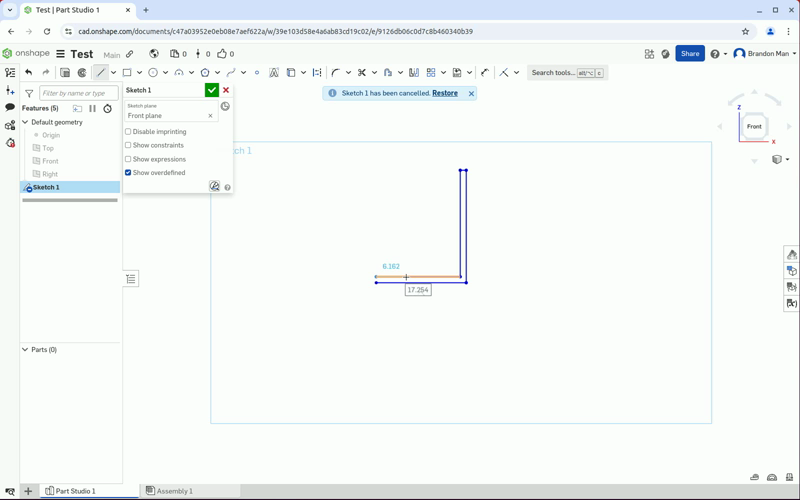
mouse_move(376, 282)
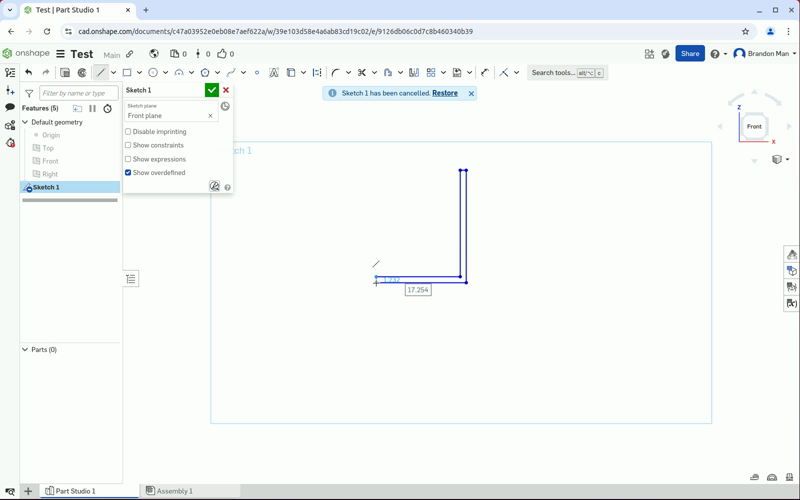
scroll(6)
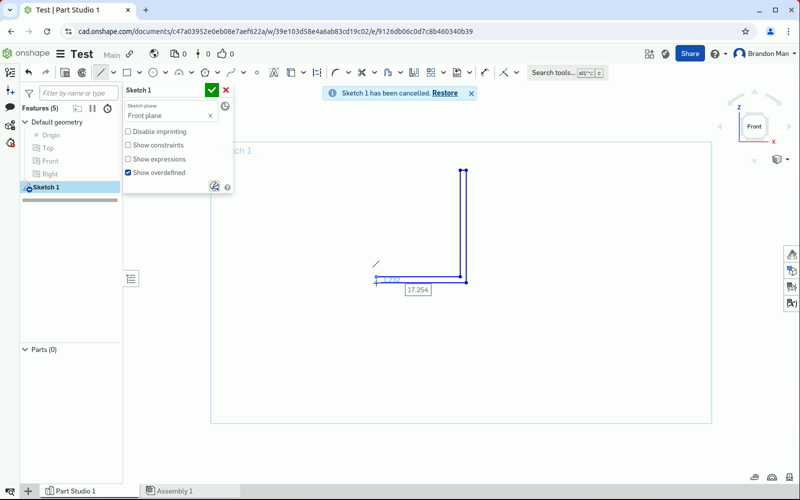
scroll(6)
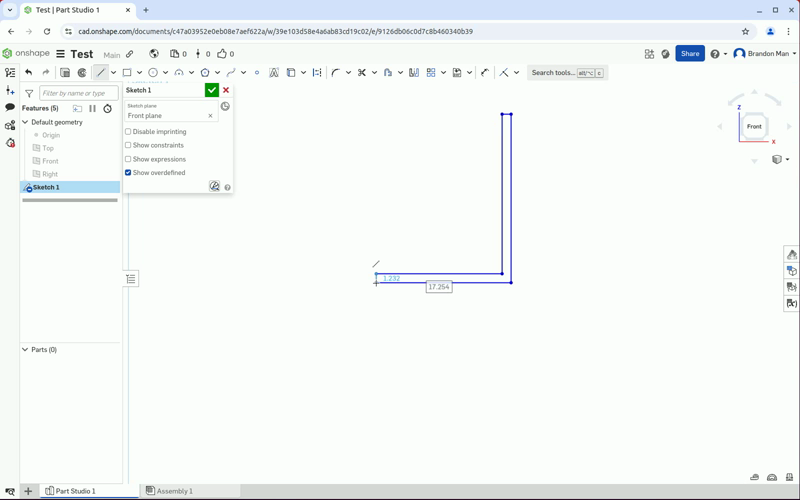
scroll(6)
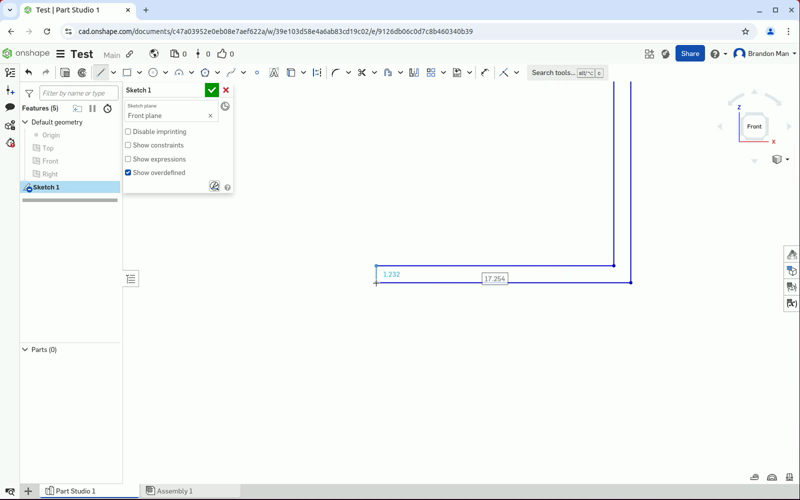
scroll(6)
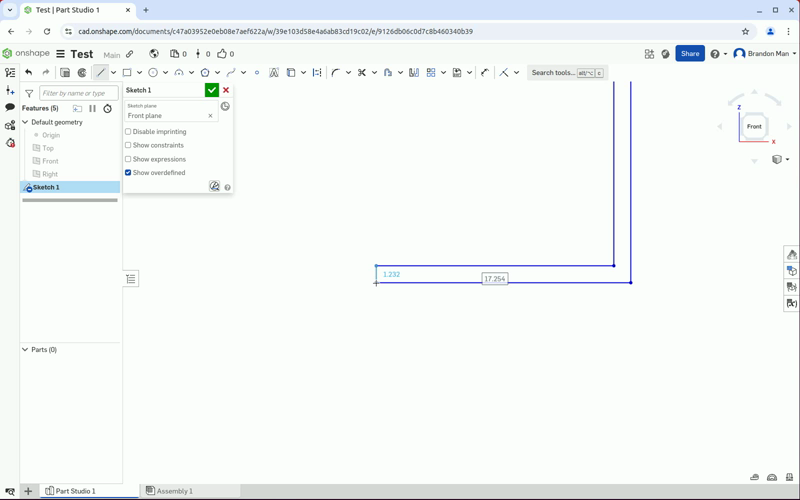
scroll(6)
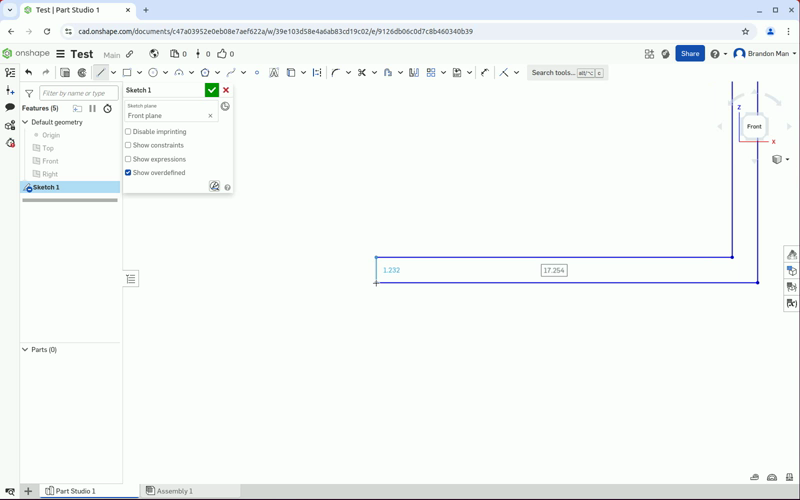
scroll(6)
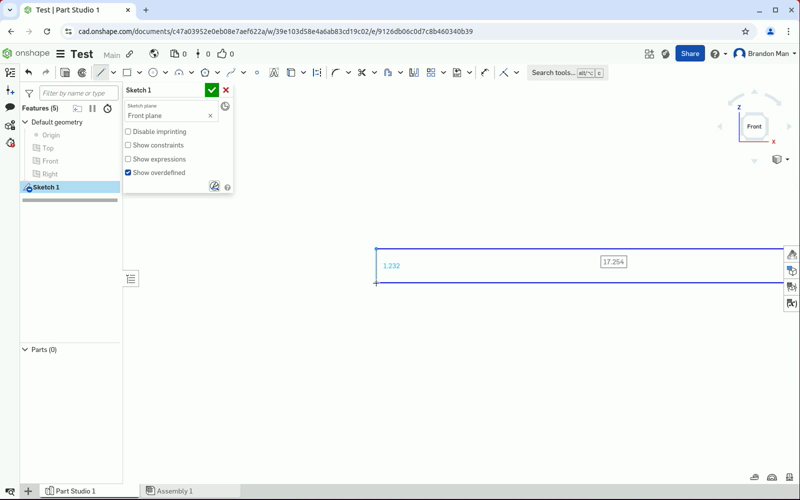
scroll(6)
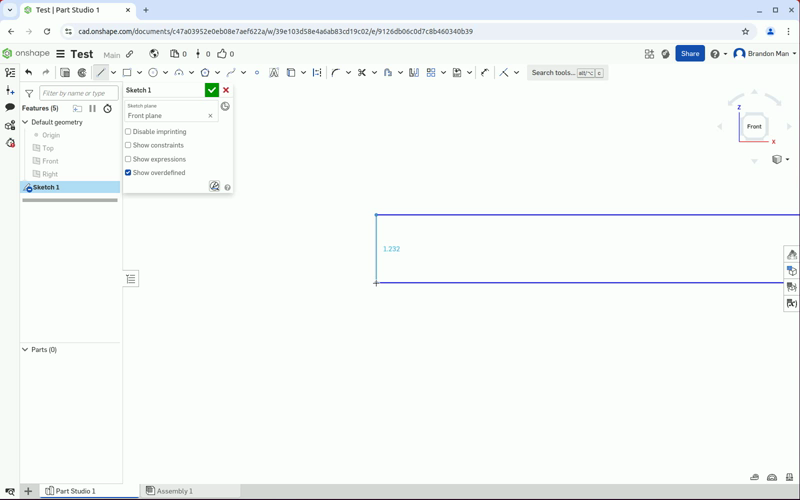
key_up(shift)
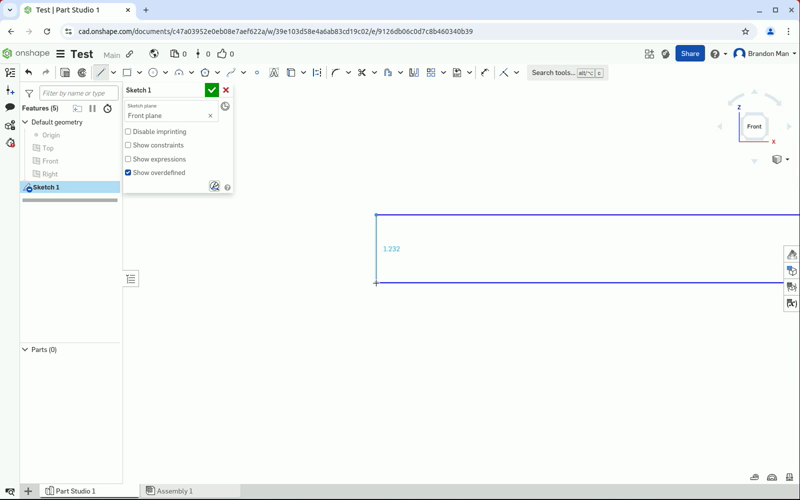
click(376, 282)
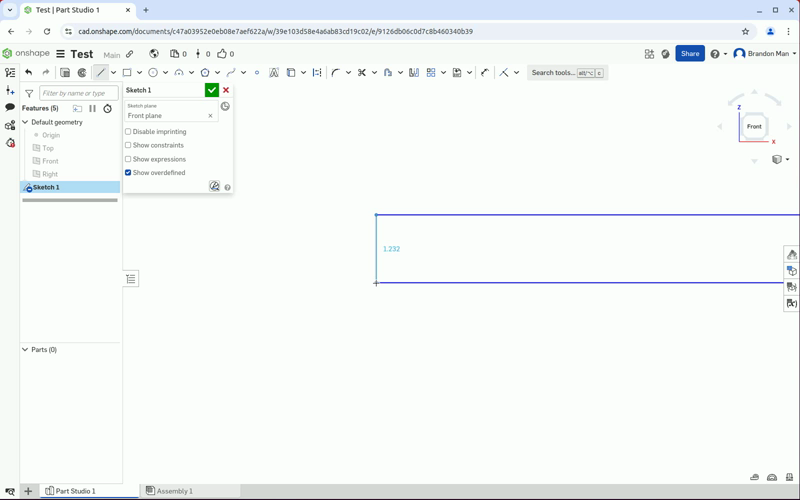
scroll(-6)
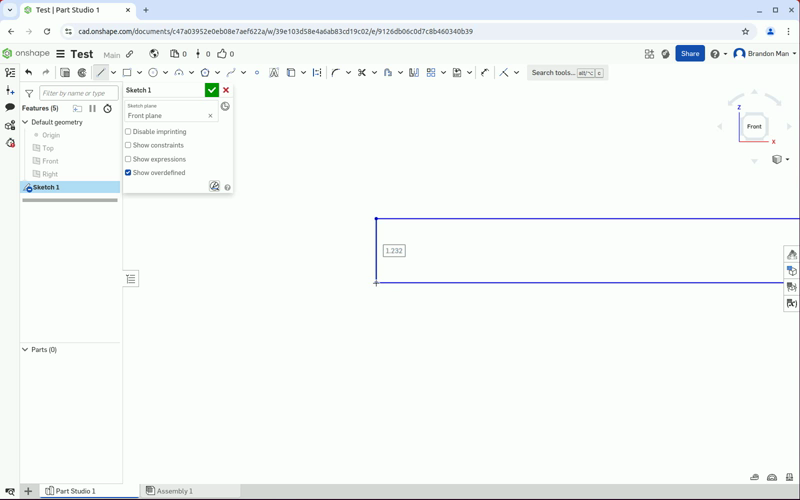
scroll(-6)
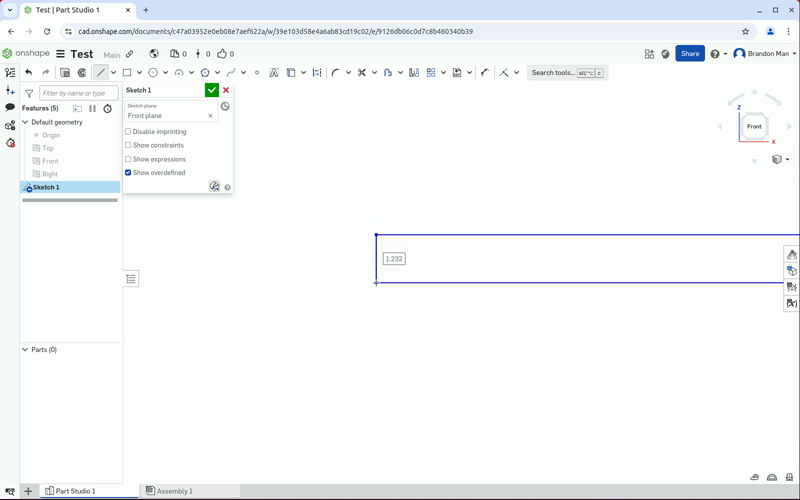
scroll(-6)
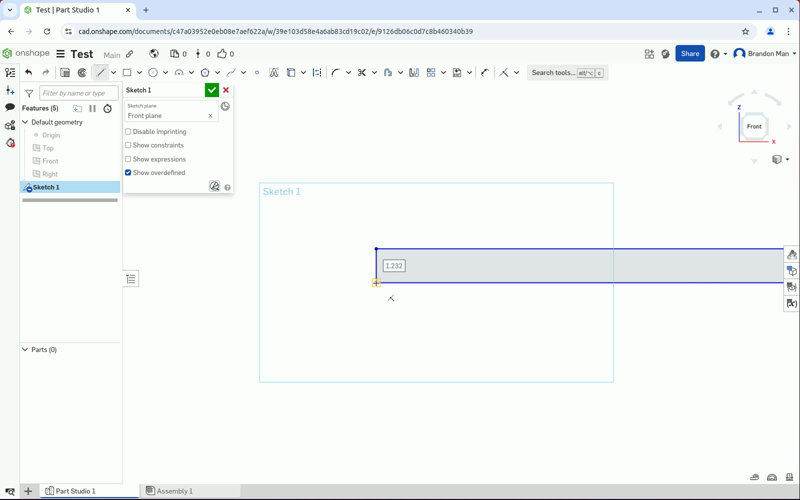
scroll(-6)
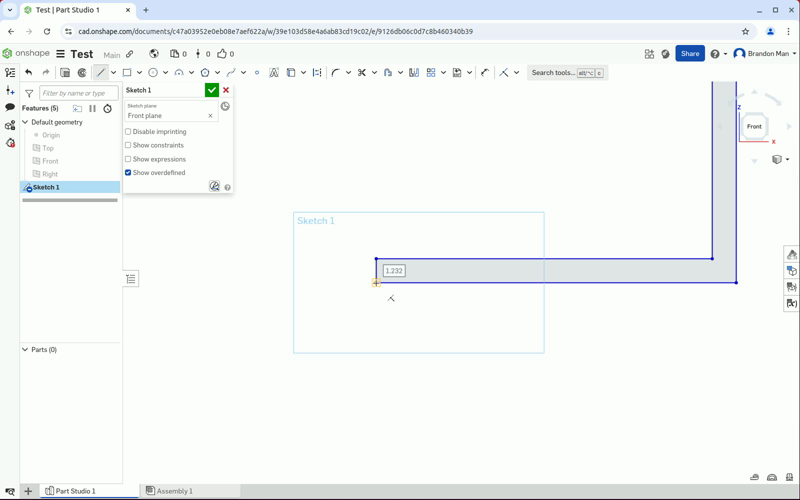
scroll(-6)
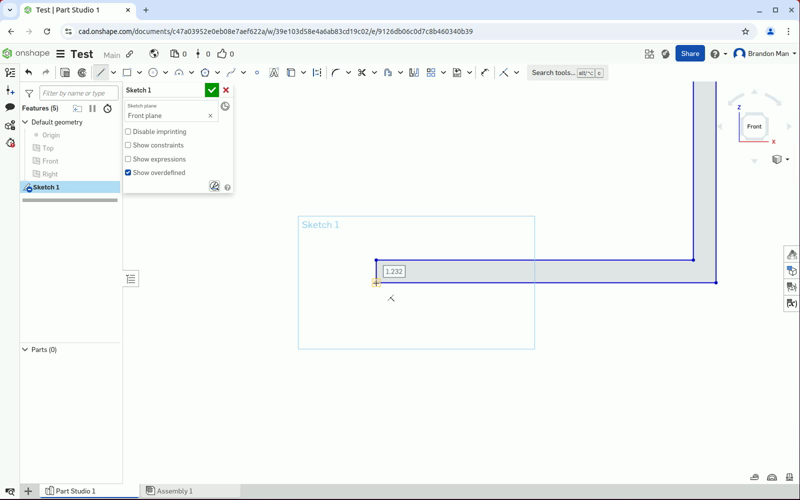
scroll(-6)
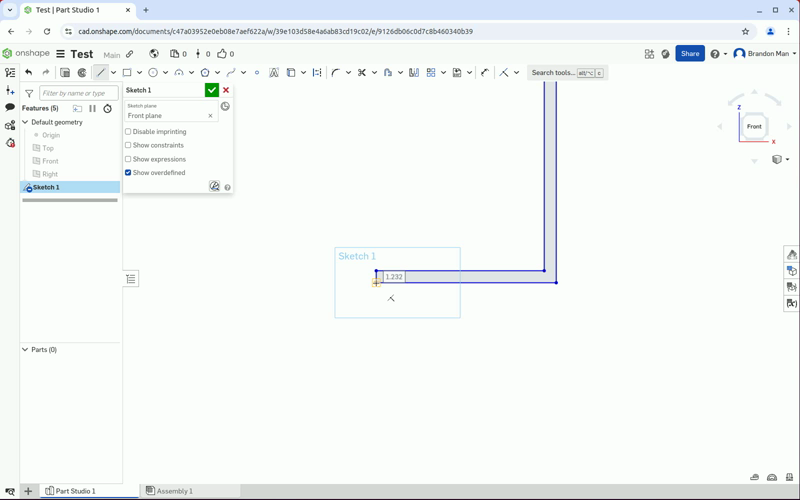
scroll(-6)
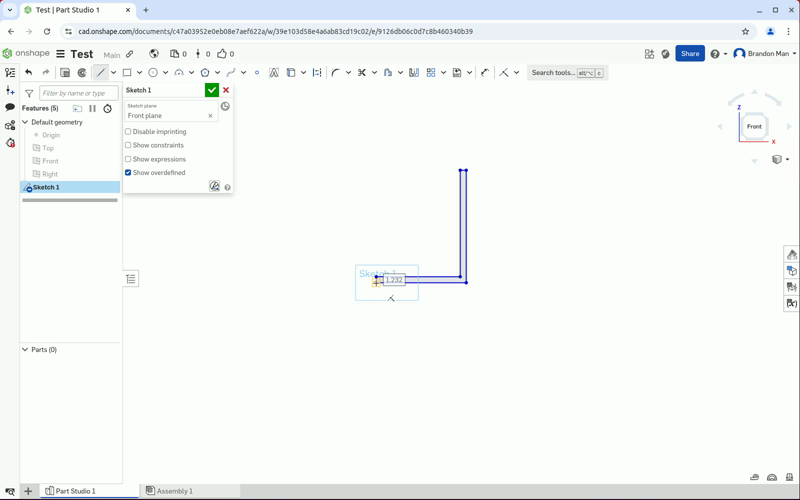
key(esc)
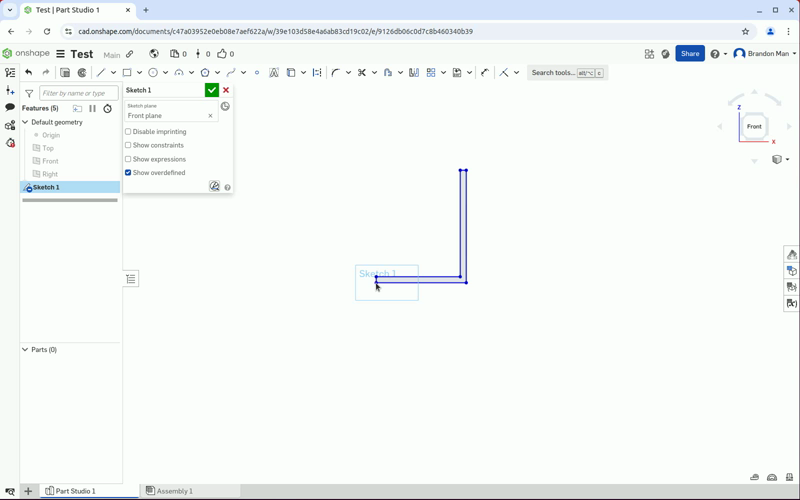
mouse_move(465, 215)
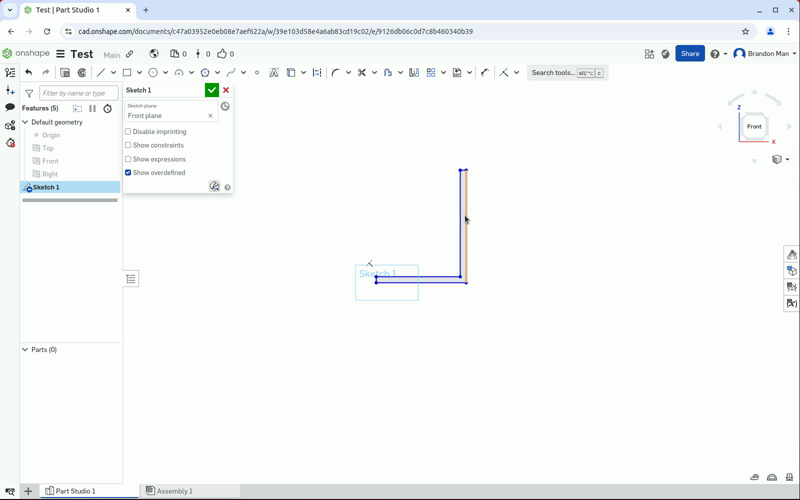
scroll(6)
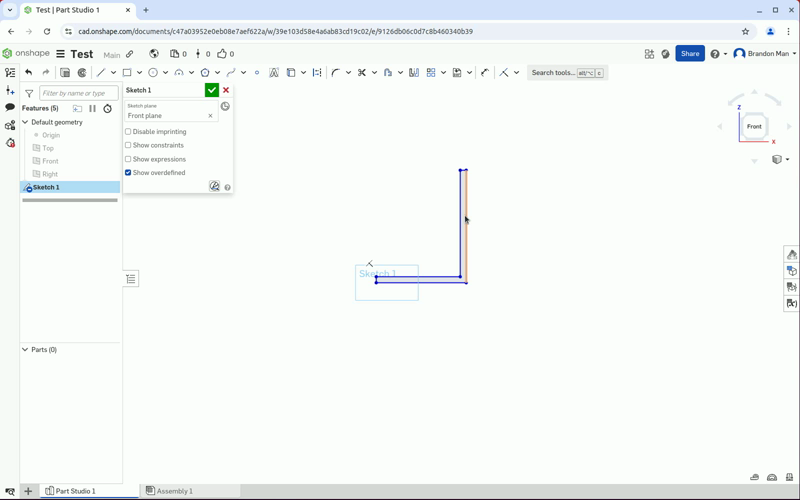
scroll(6)
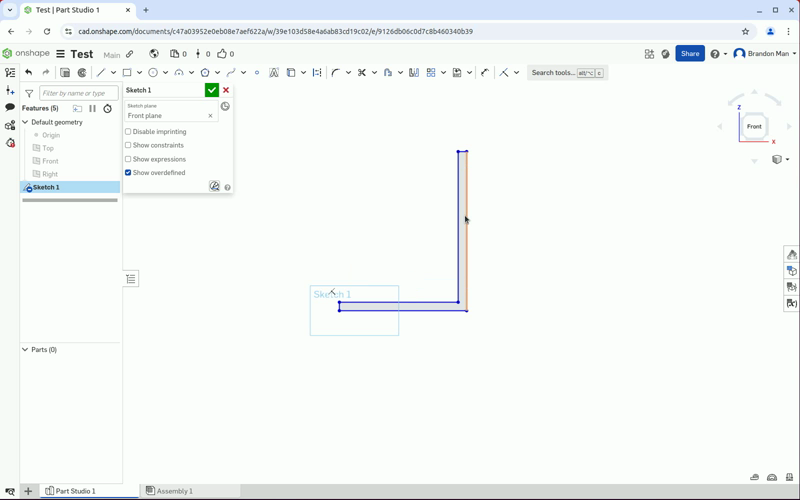
scroll(6)
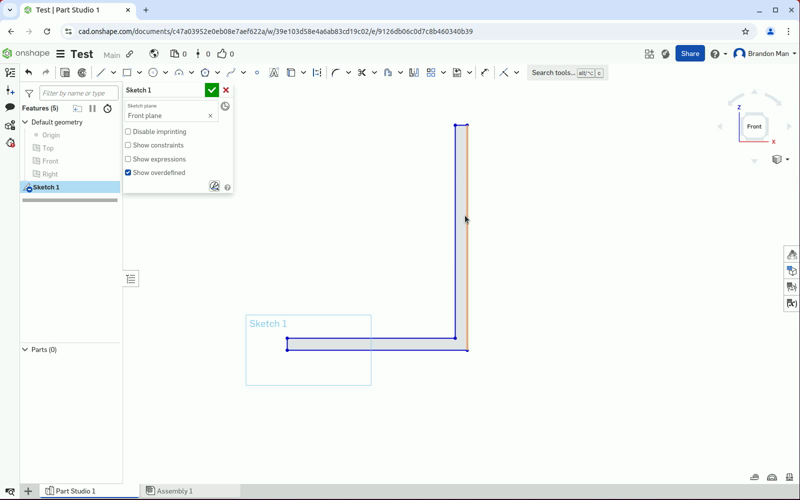
scroll(6)
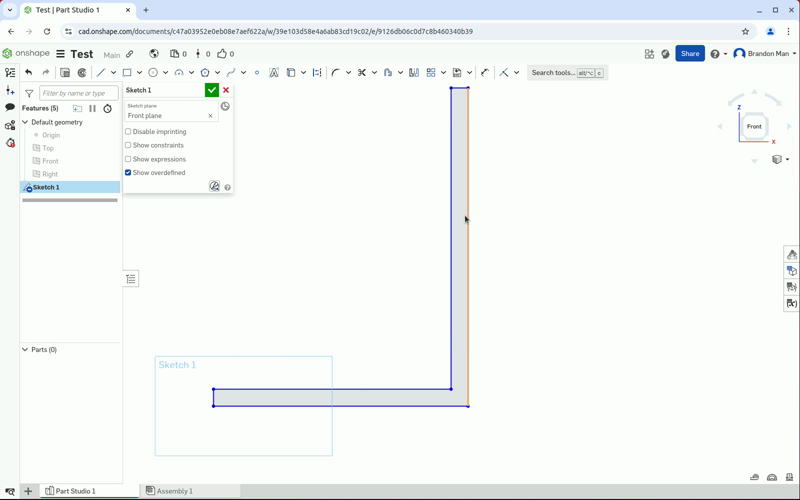
scroll(6)
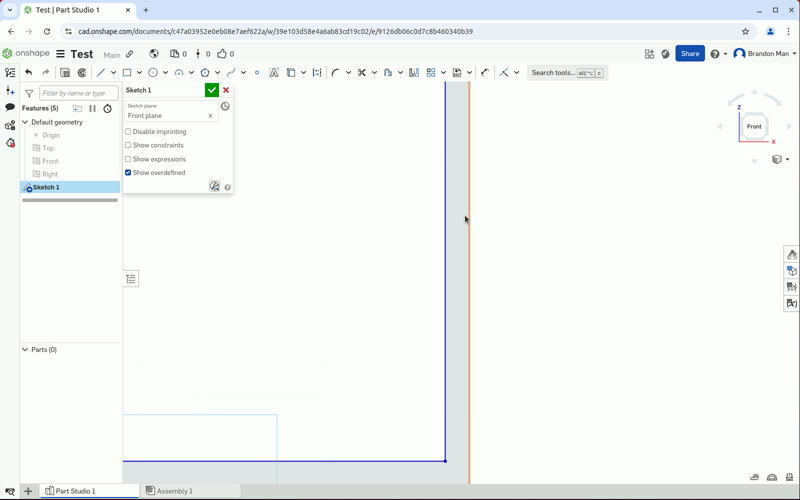
scroll(6)
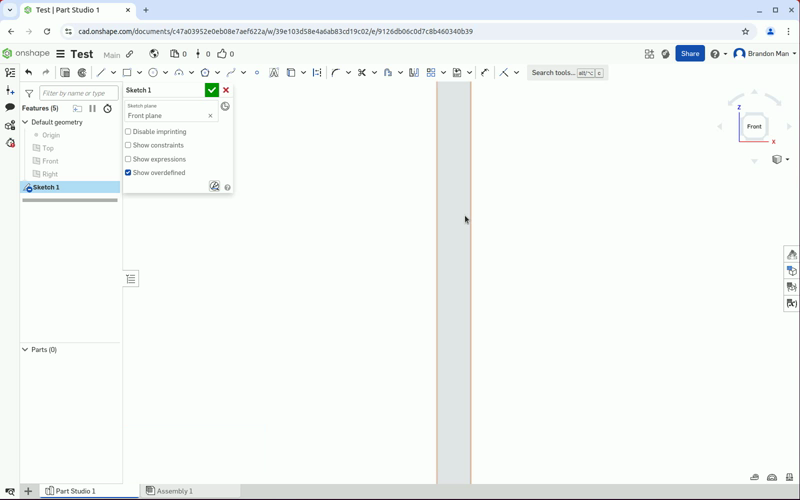
scroll(6)
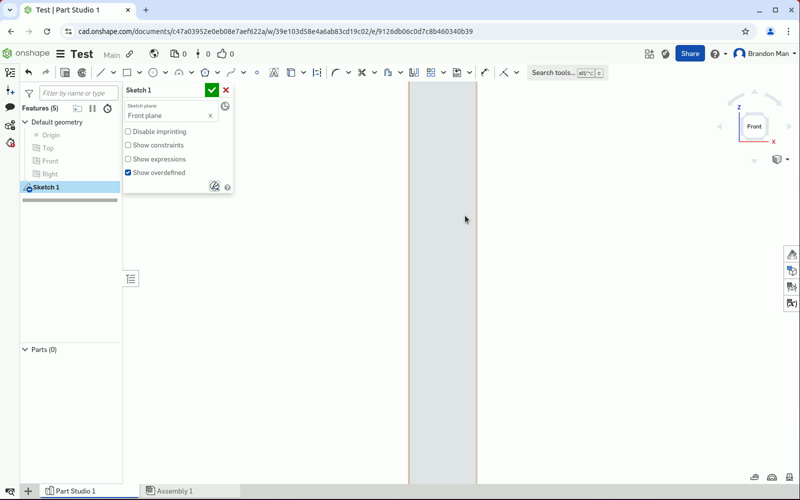
click(465, 215)
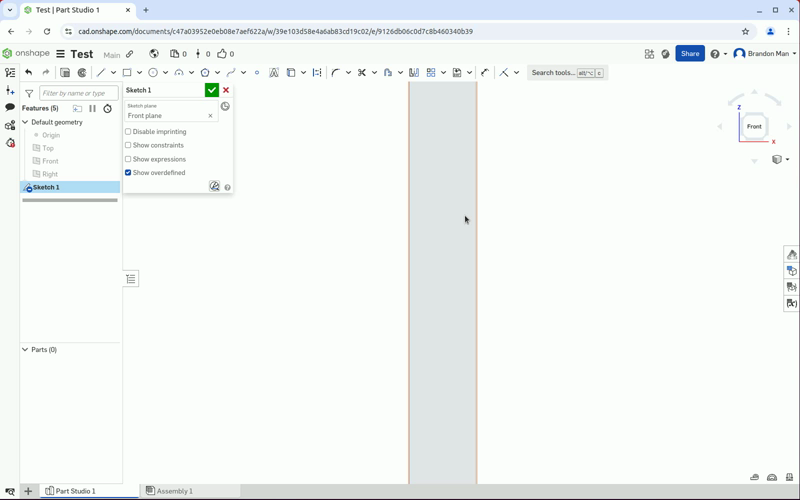
scroll(-6)
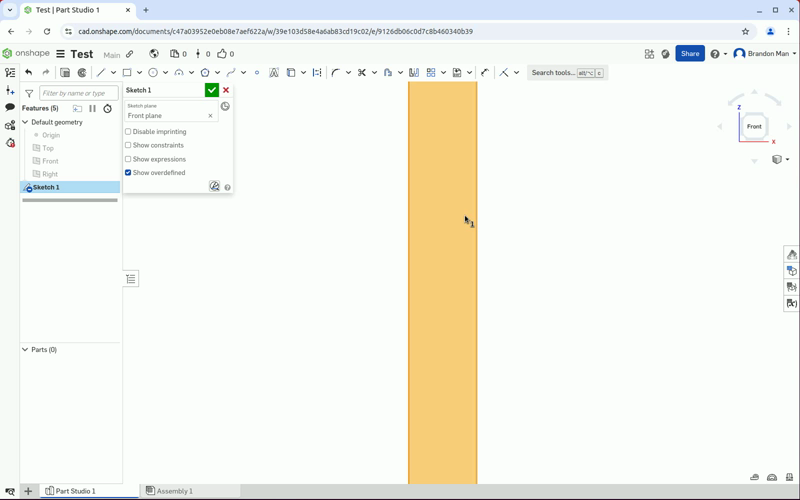
scroll(-6)
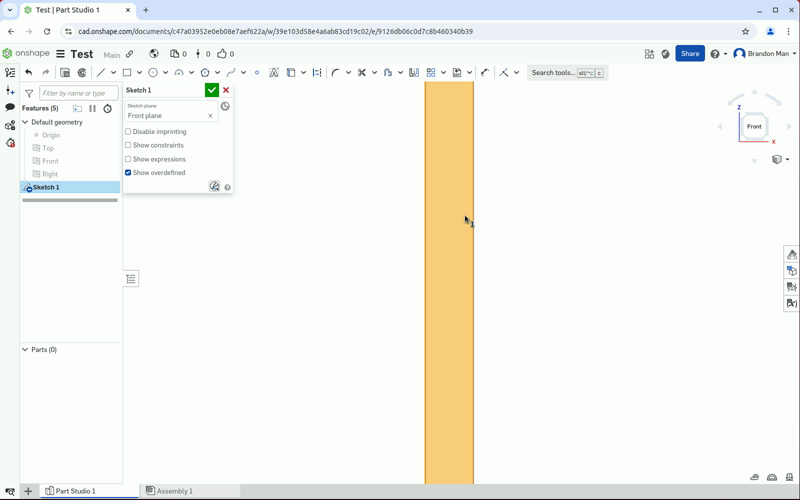
scroll(-6)
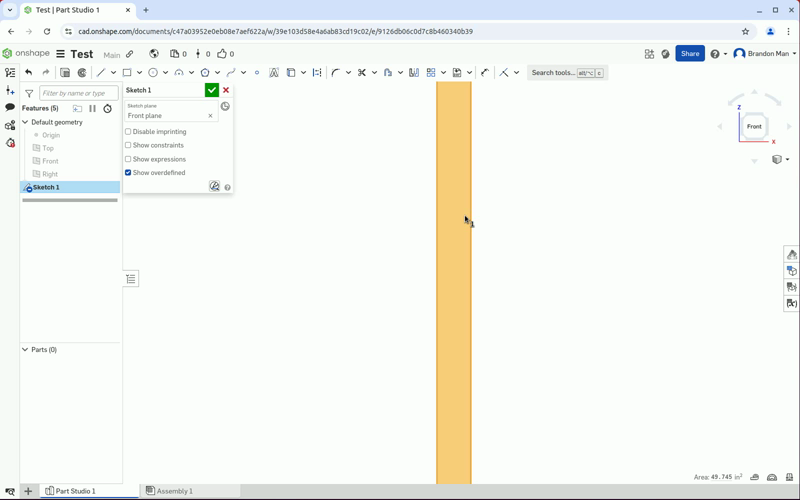
scroll(-6)
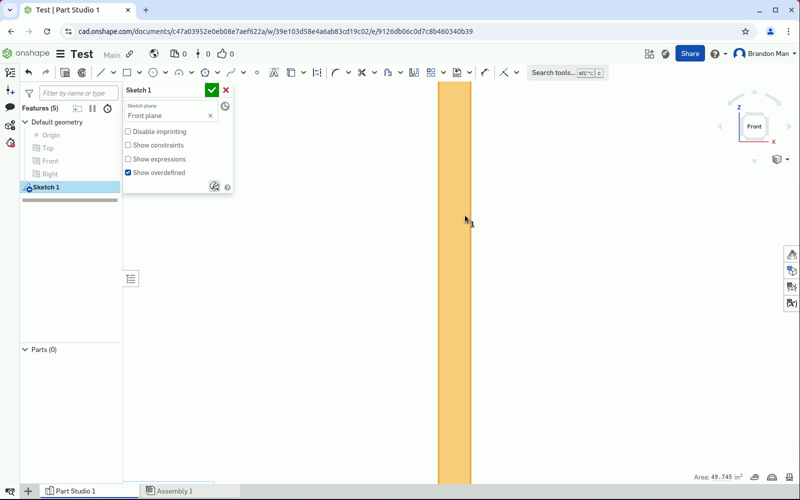
scroll(-6)
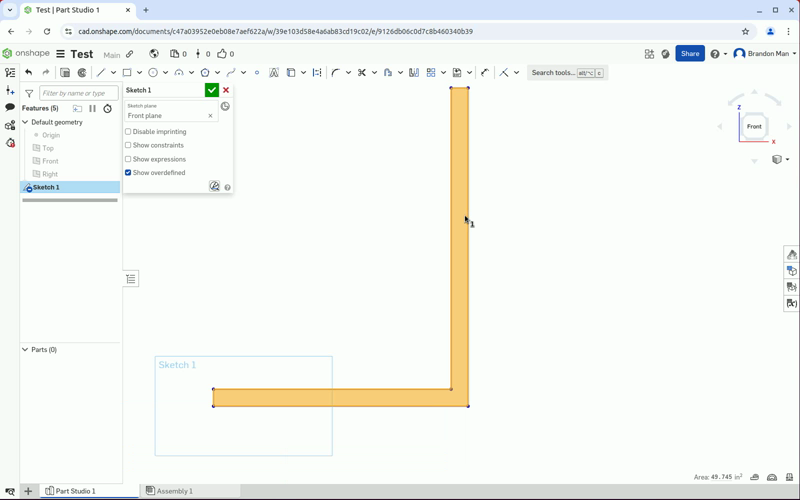
scroll(-6)
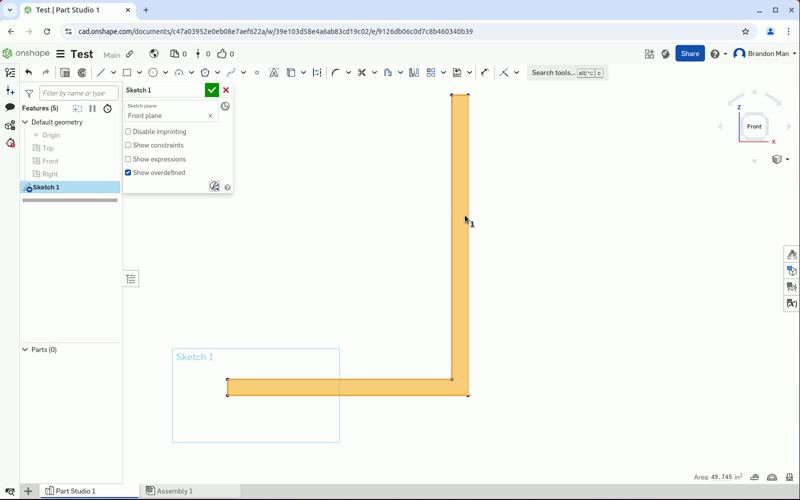
scroll(-6)
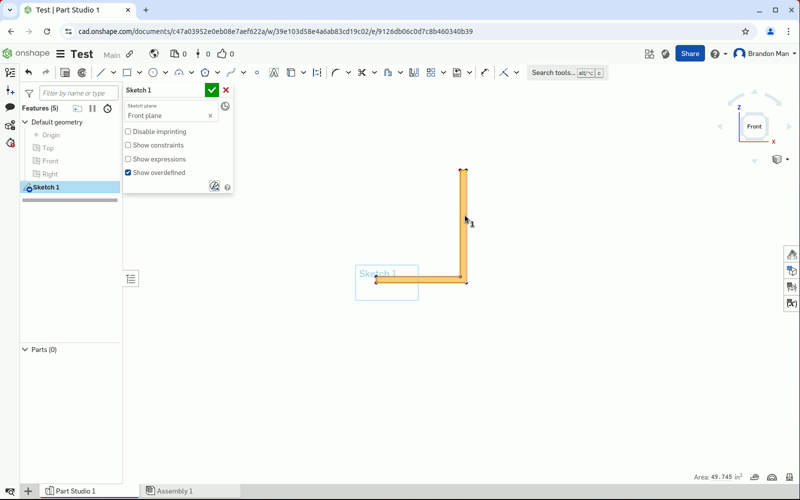
mouse_move(73, 352)
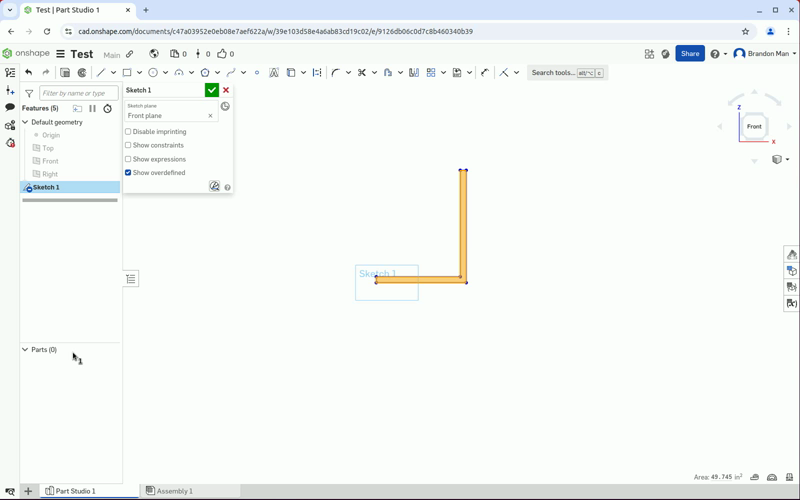
key(shift+y)
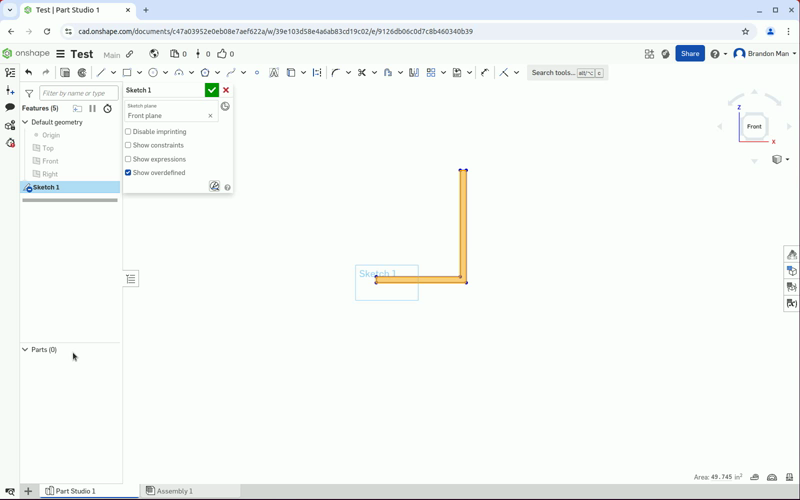
key(shift+e)
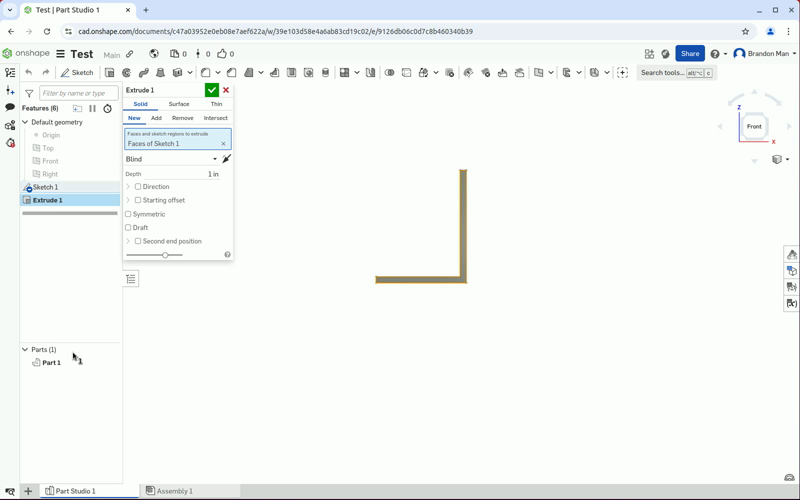
mouse_move(143, 106)
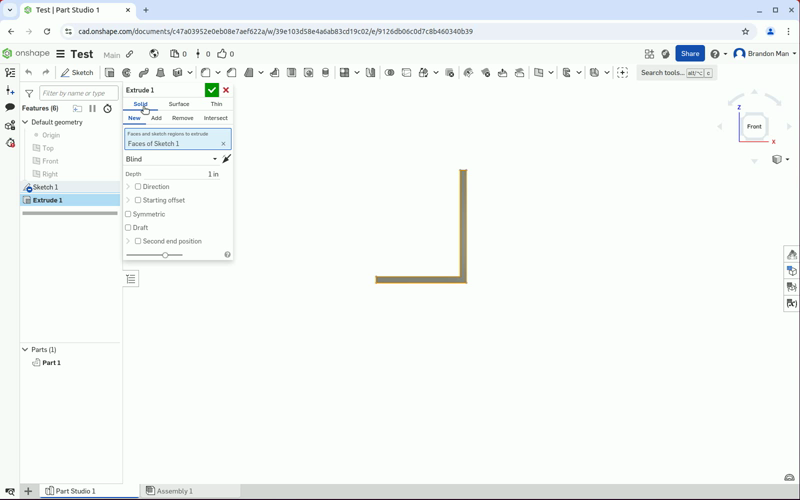
click(143, 106)
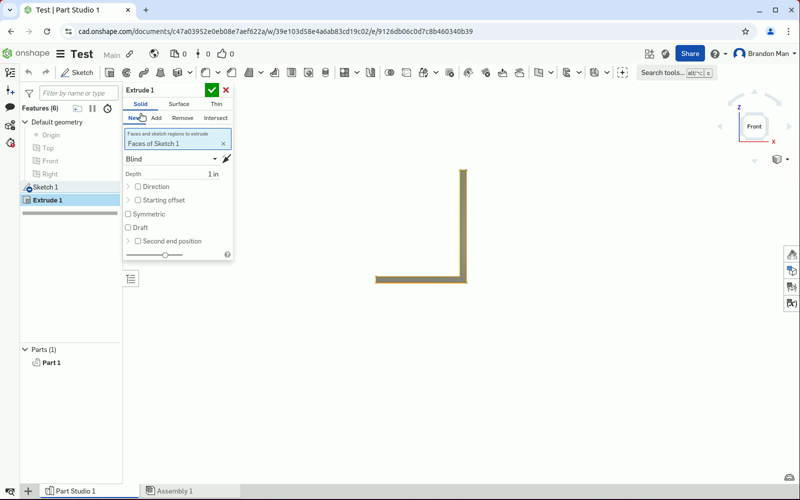
mouse_move(137, 120)
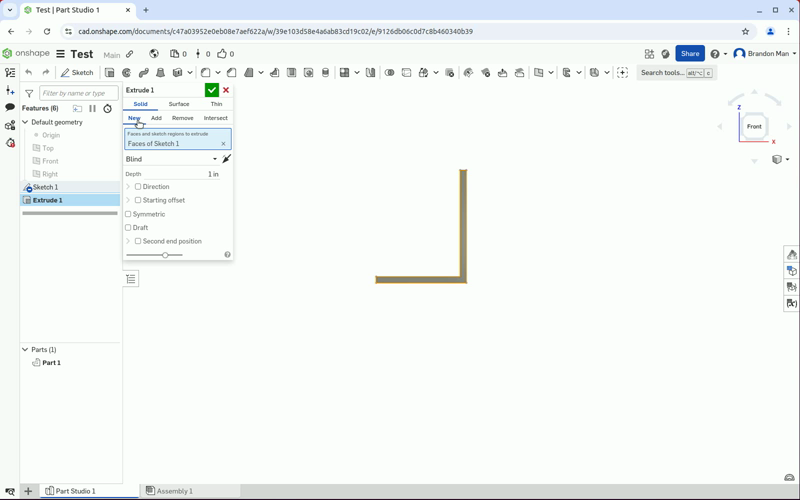
click(137, 120)
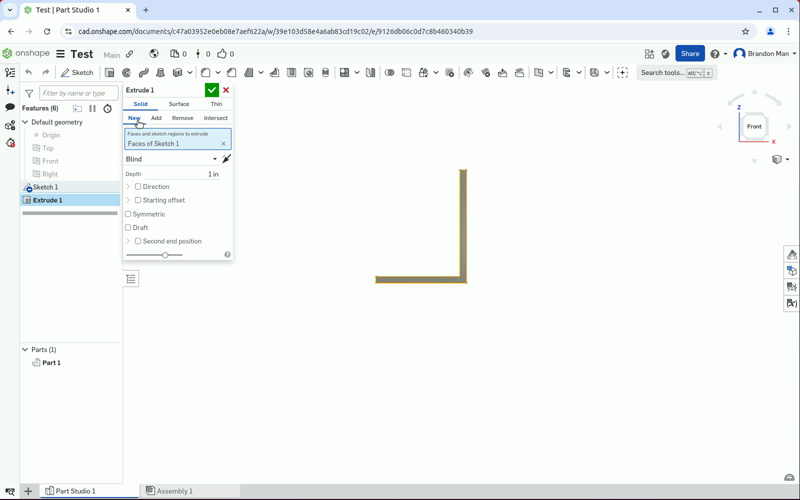
key(tab, 4)
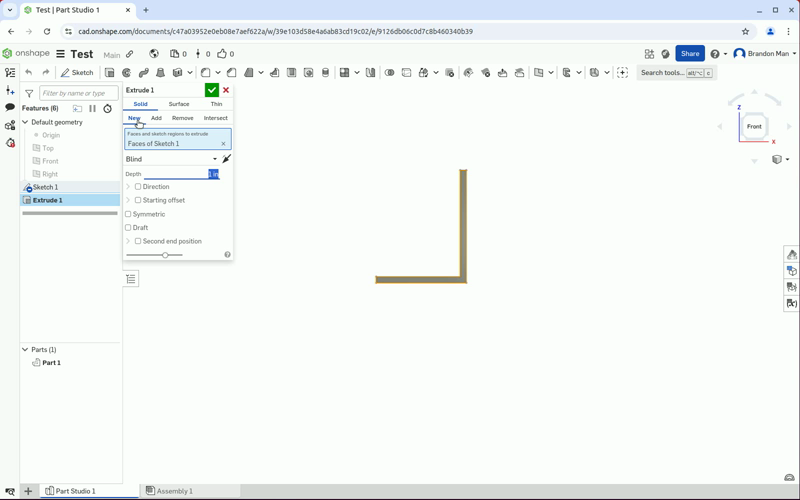
text(11.554)
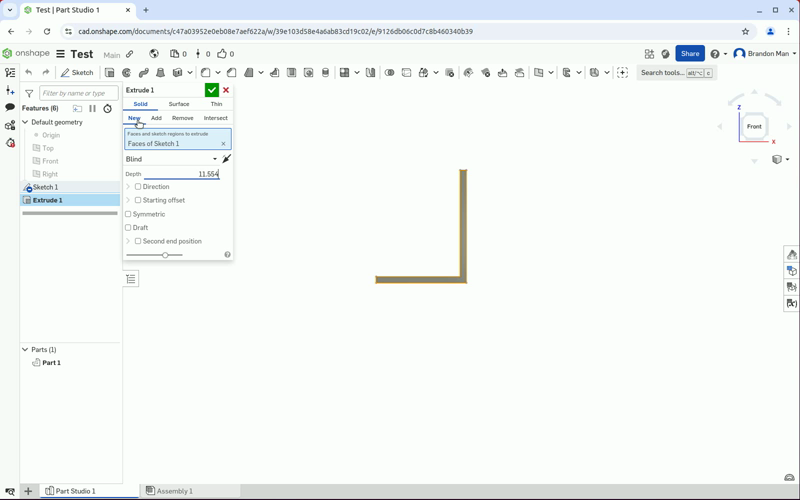
key(tab, 3)
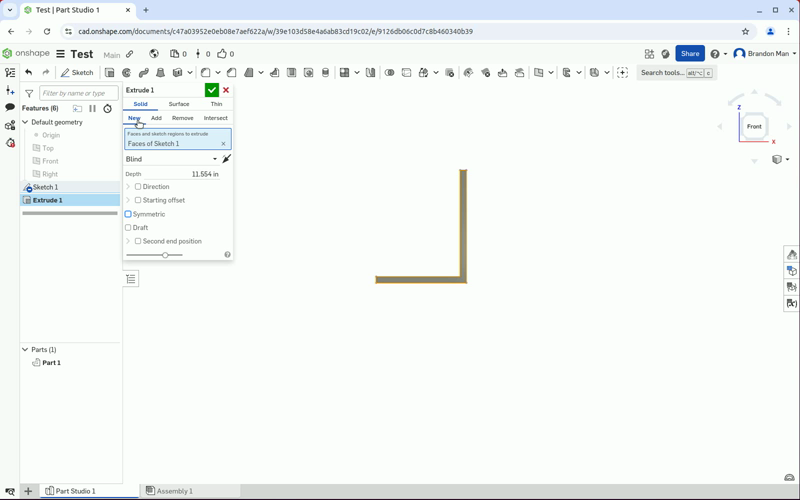
key(space)
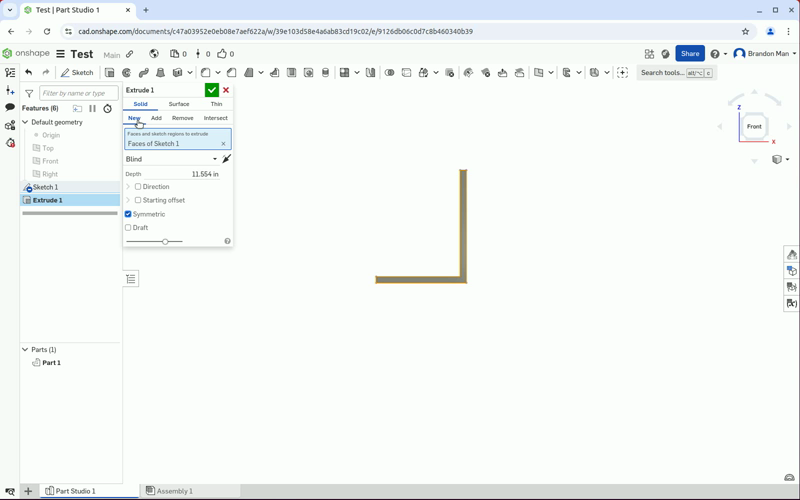
key(enter)
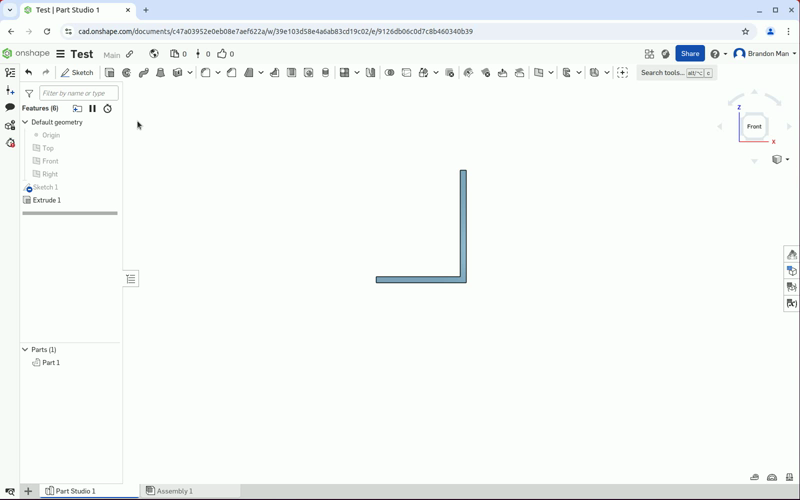
key(shift+h)
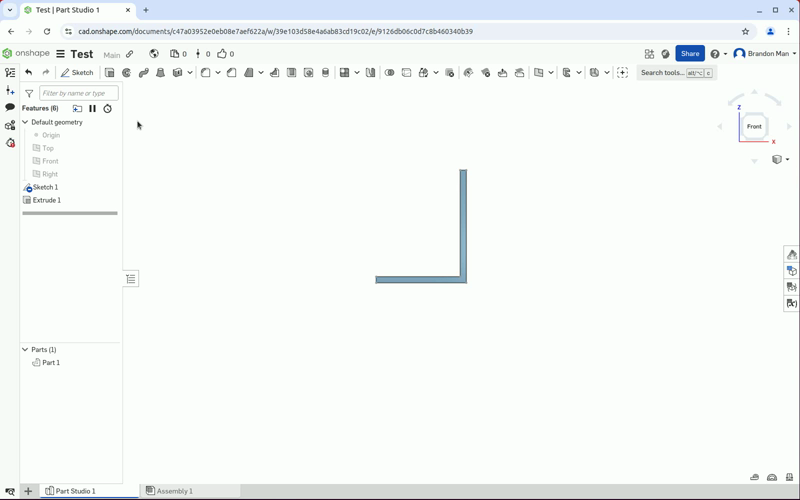
key(shift+h)
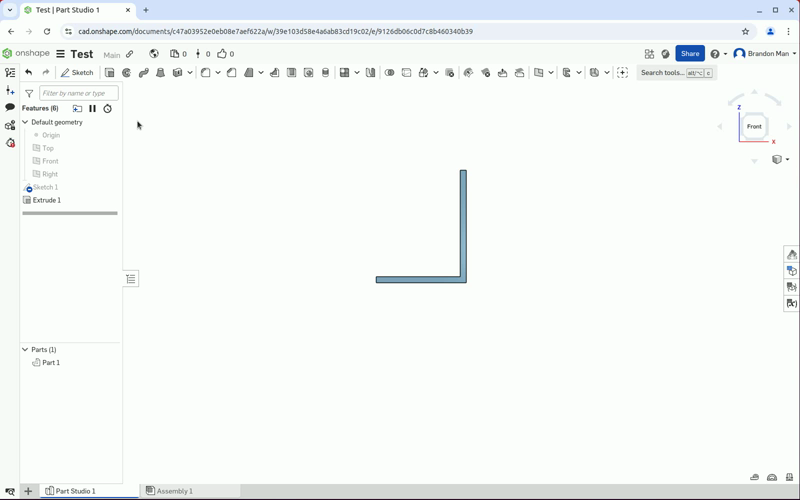
mouse_move(73, 189)
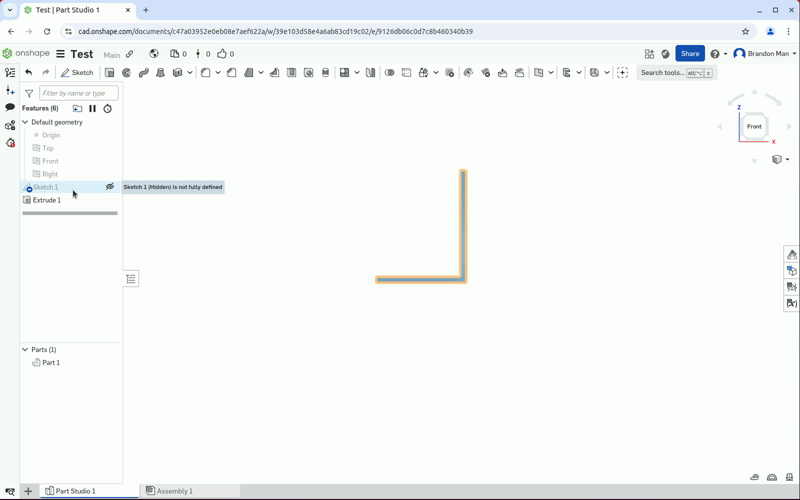
click(73, 189)
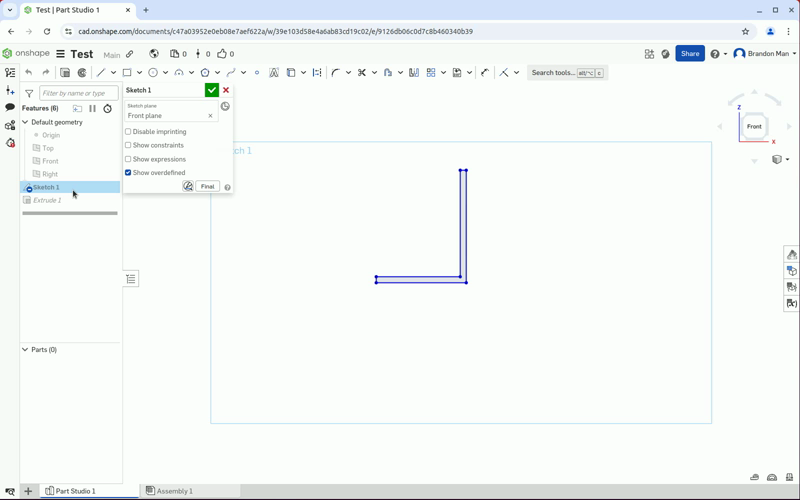
mouse_move(229, 92)
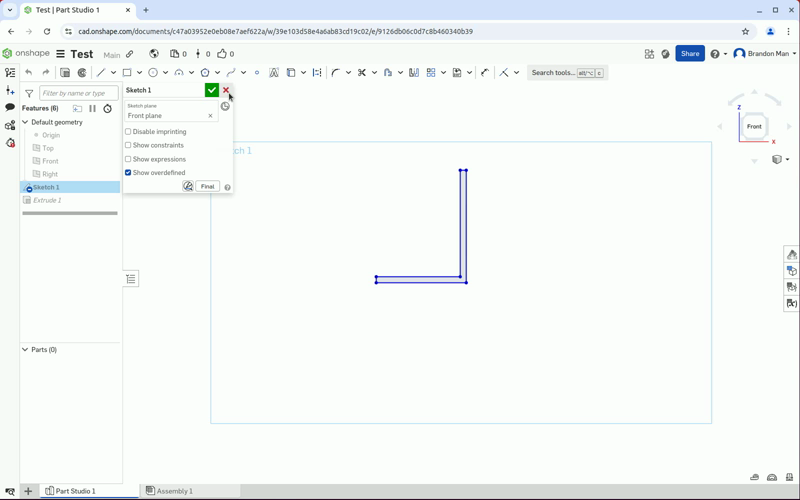
click(229, 92)
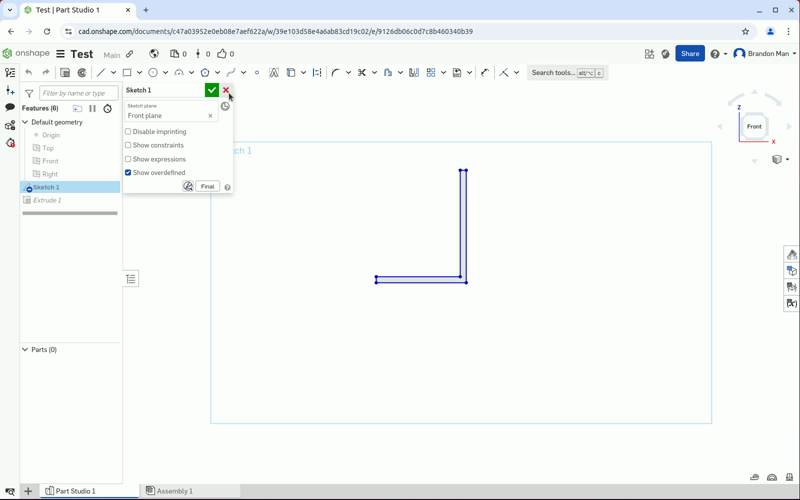
key(shift+s)
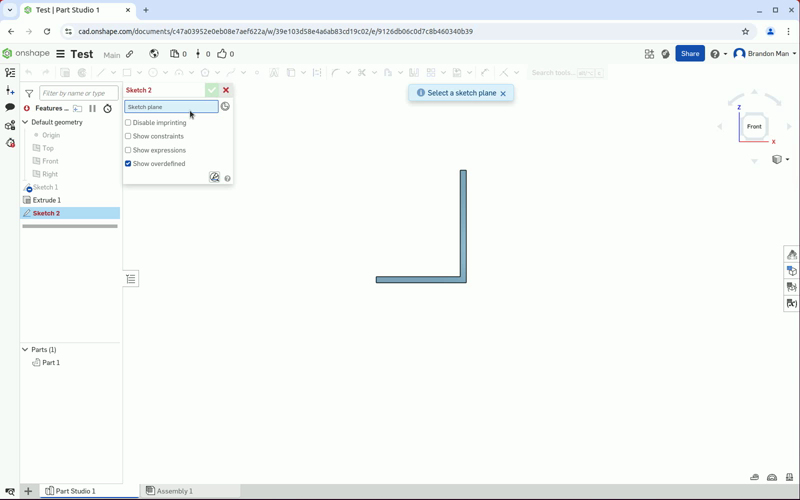
mouse_move(73, 163)
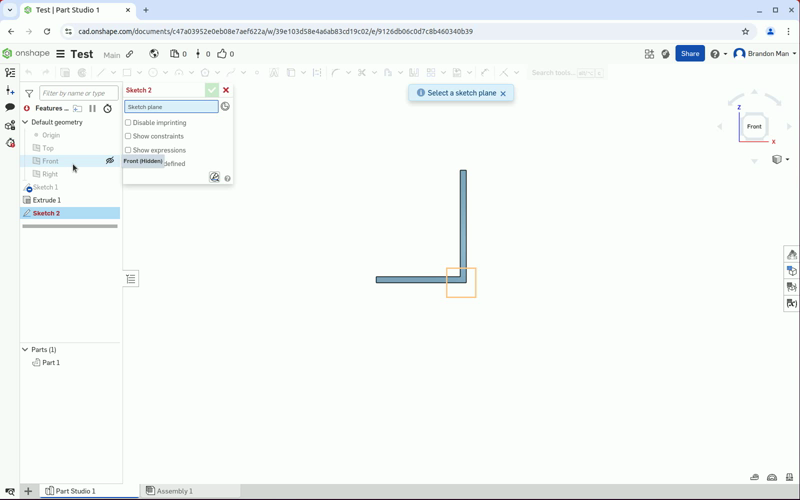
click(73, 163)
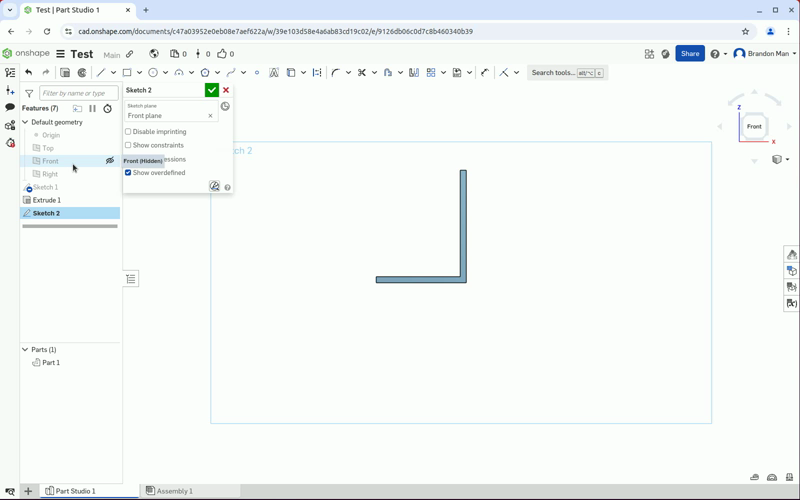
mouse_move(73, 352)
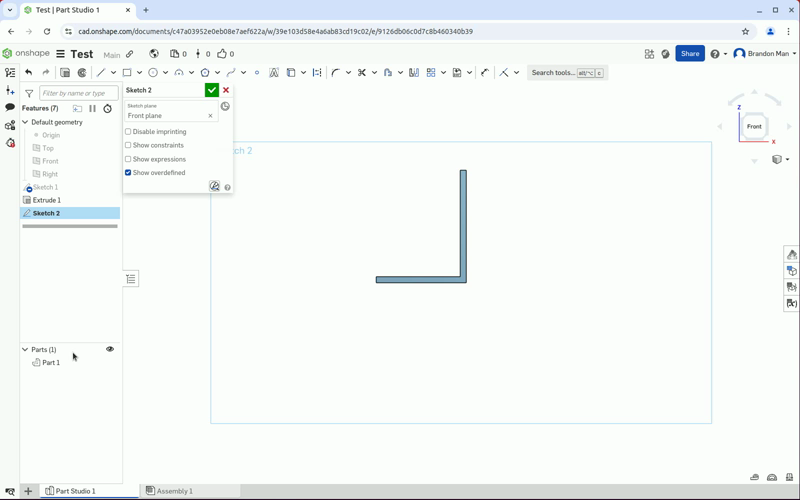
key(y)
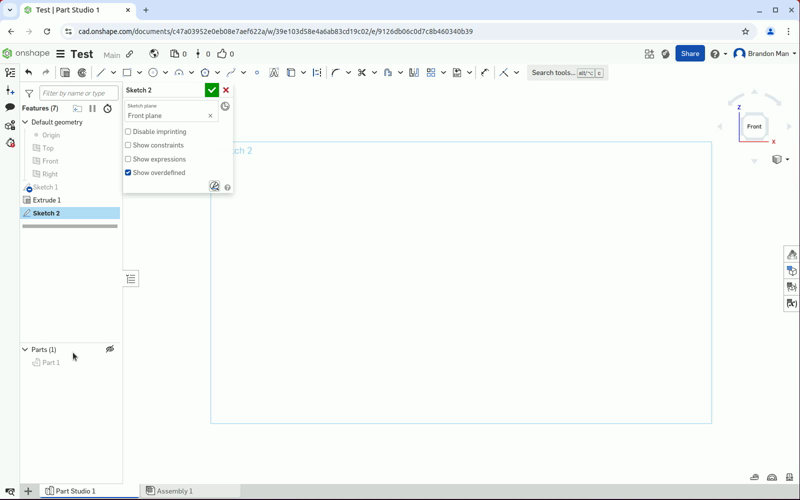
key(l)
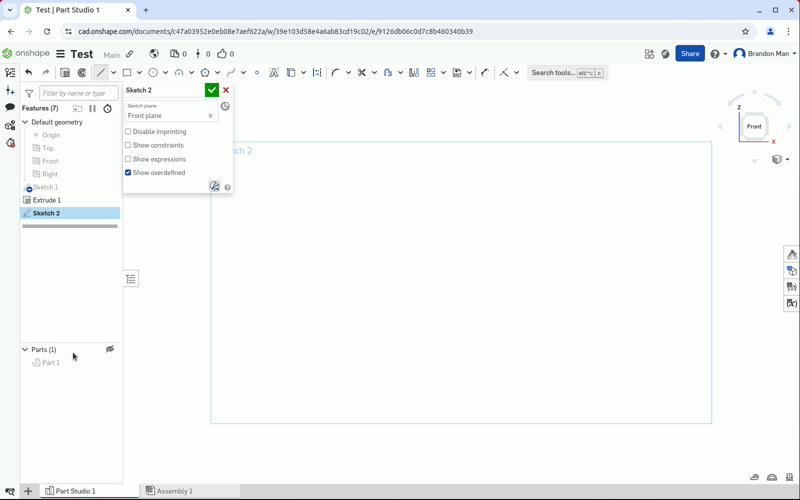
key_down(shift)
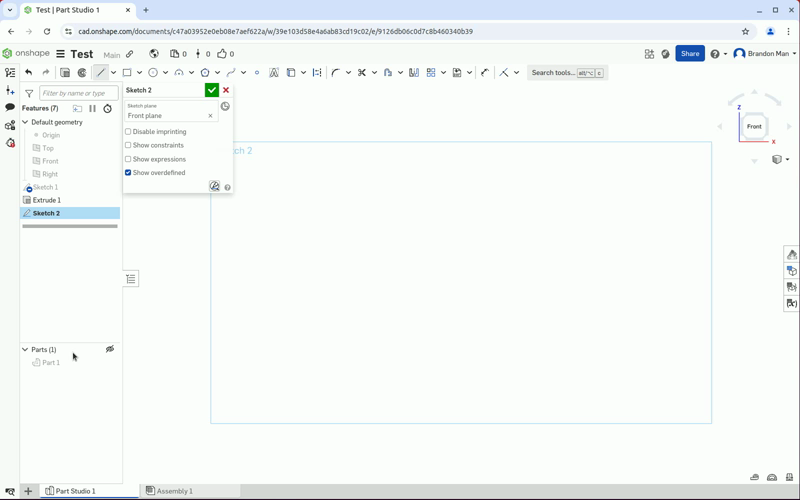
mouse_move(382, 276)
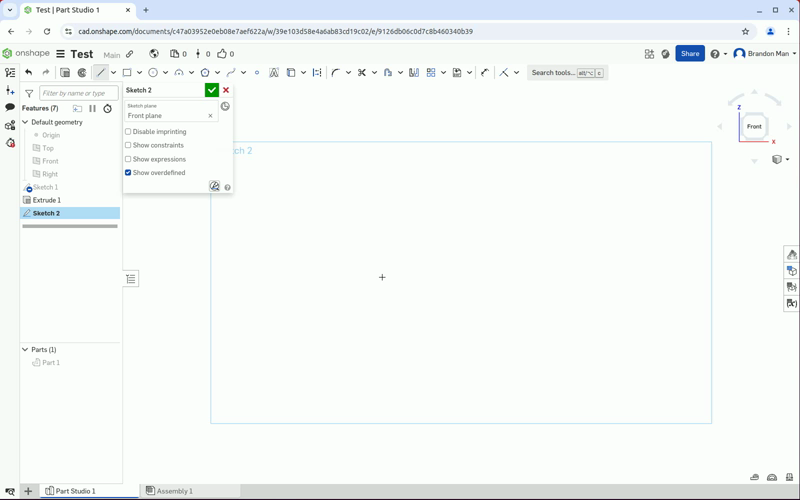
click(382, 276)
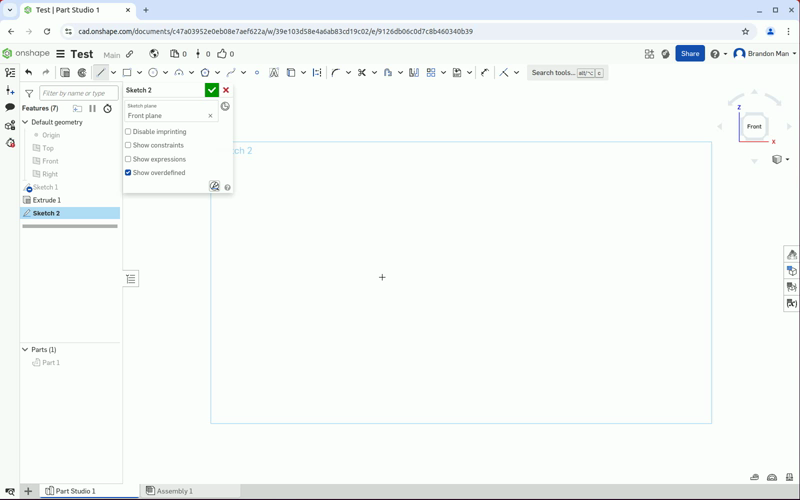
key_up(shift)
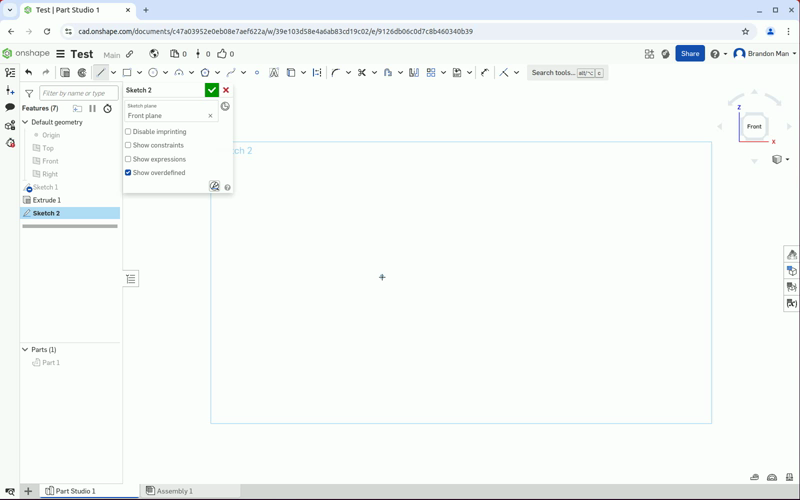
key_down(shift)
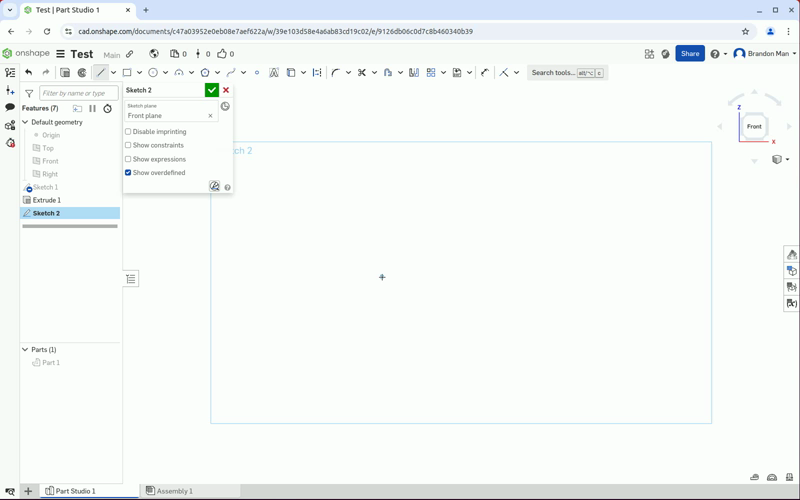
mouse_move(460, 277)
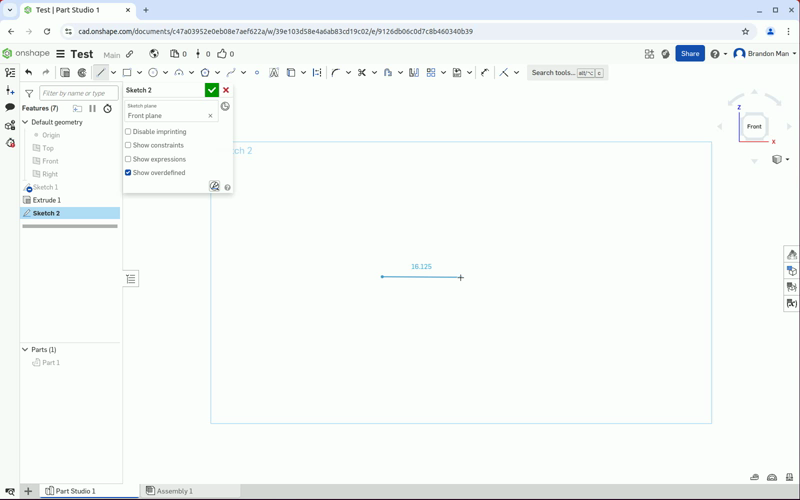
click(460, 277)
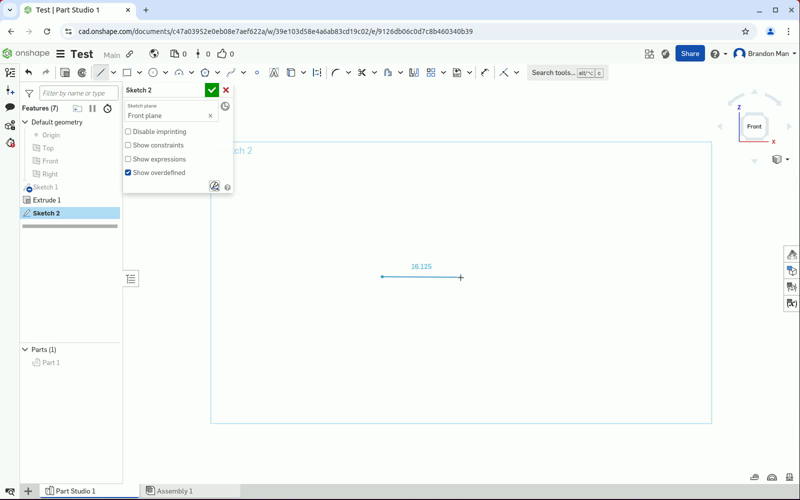
key_up(shift)
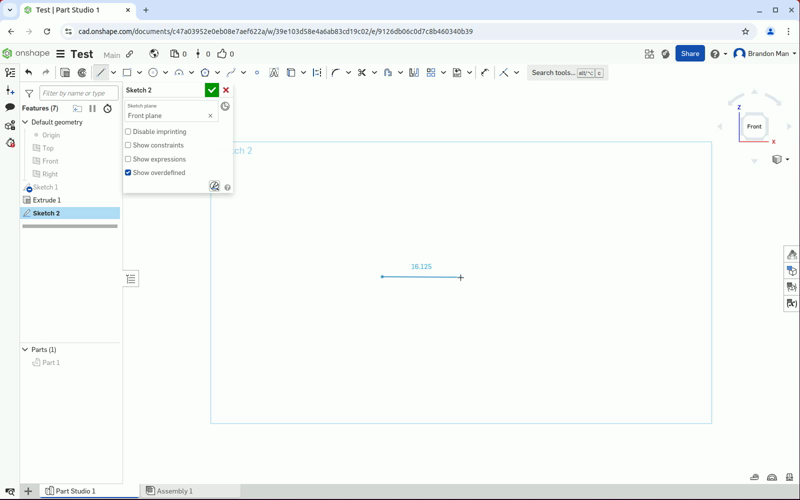
key_down(shift)
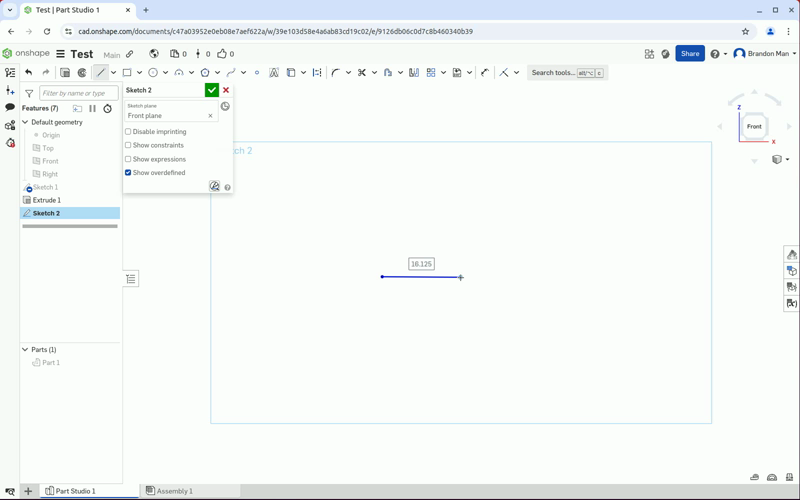
mouse_move(460, 176)
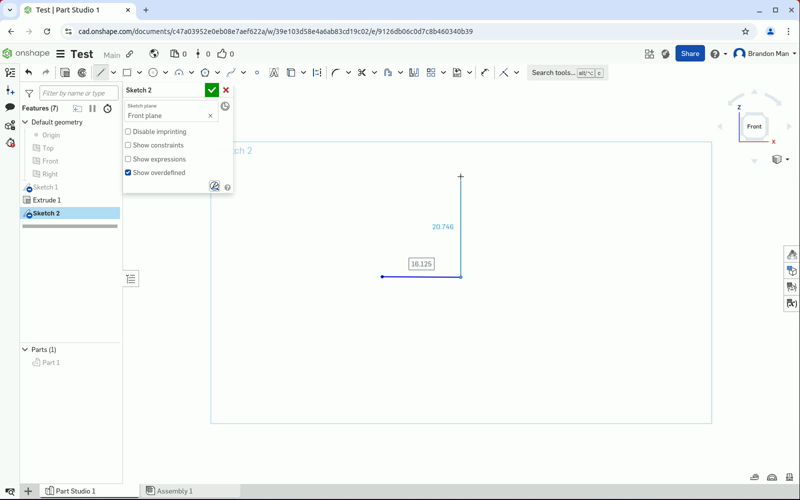
click(460, 176)
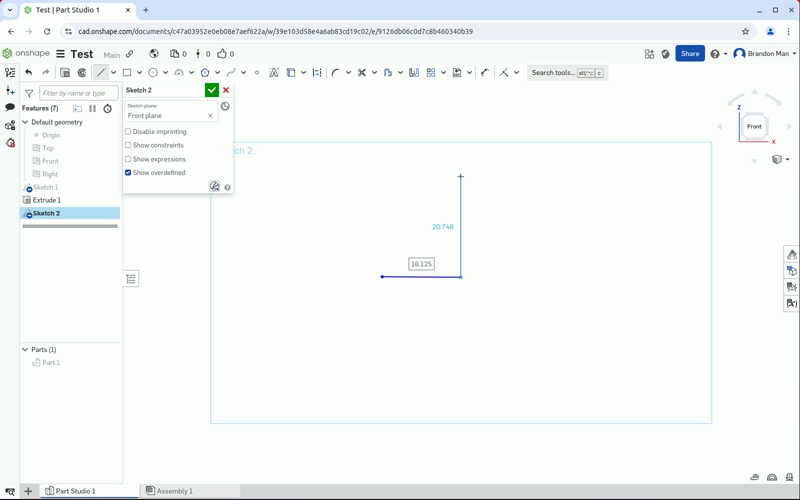
key_up(shift)
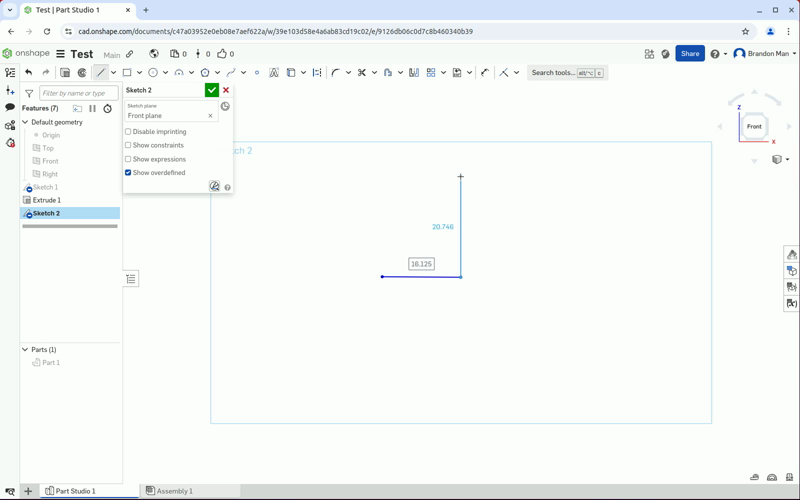
key_down(shift)
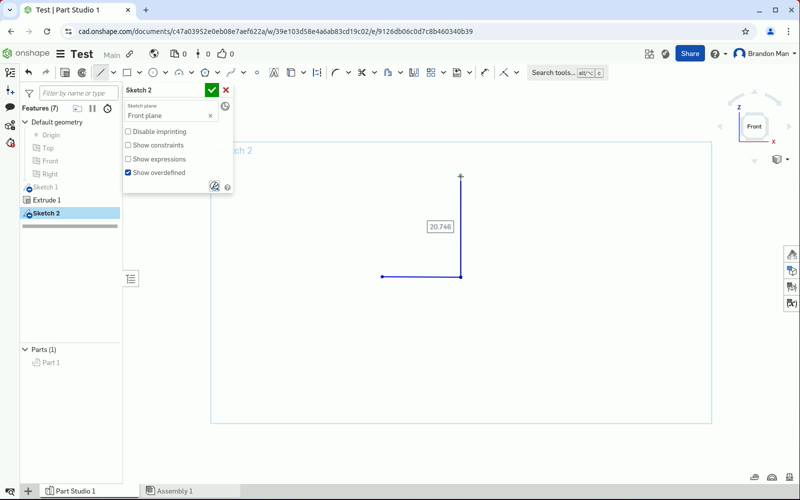
mouse_move(382, 276)
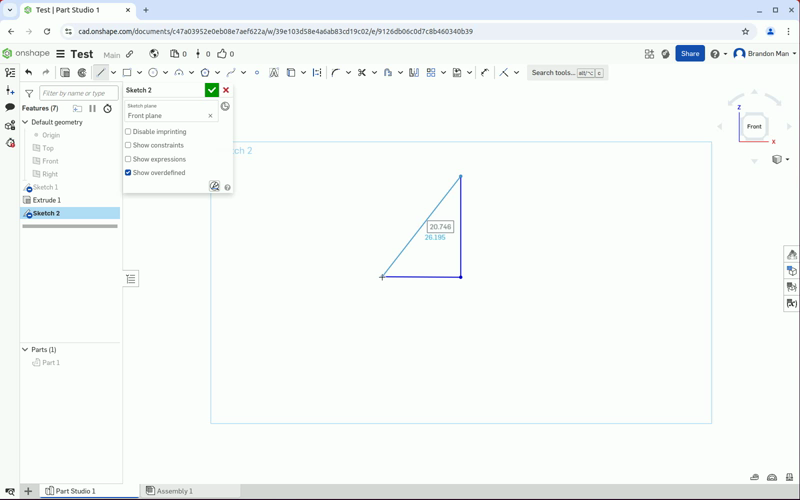
key_up(shift)
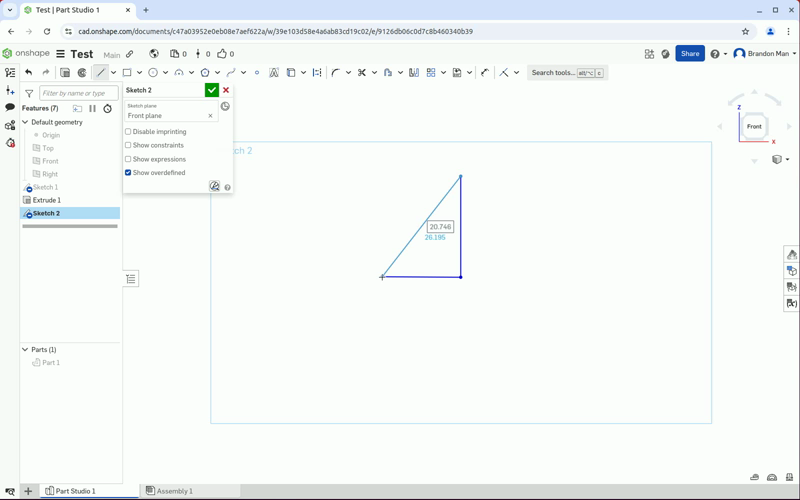
click(382, 276)
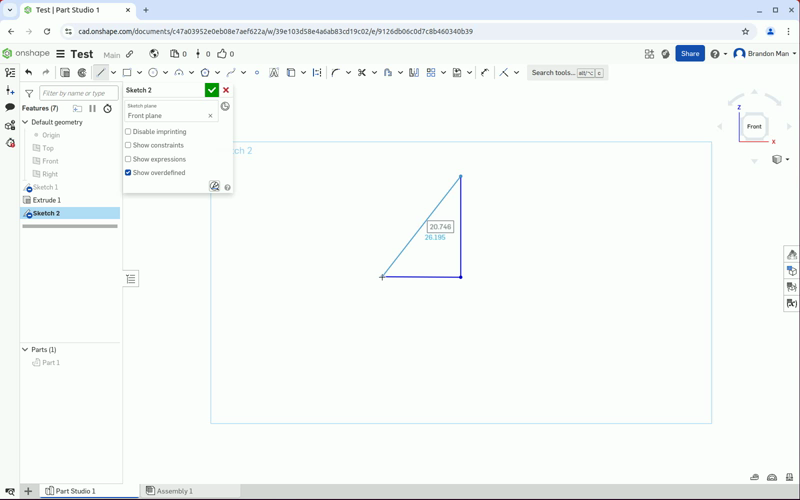
key(esc)
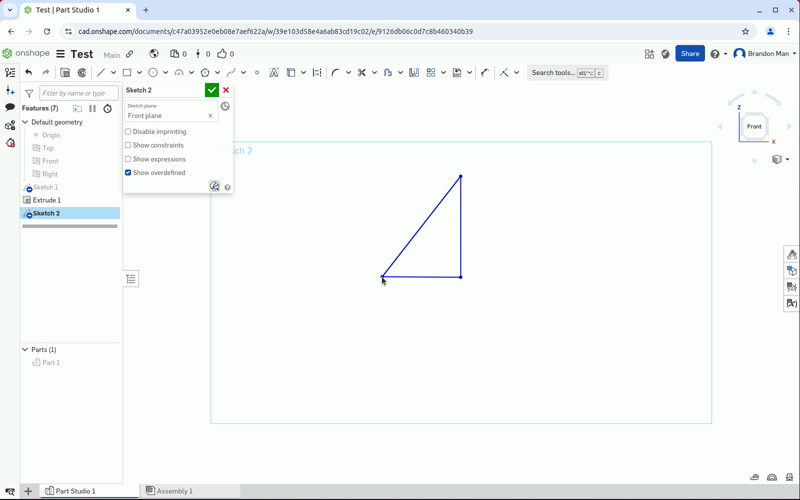
mouse_move(456, 235)
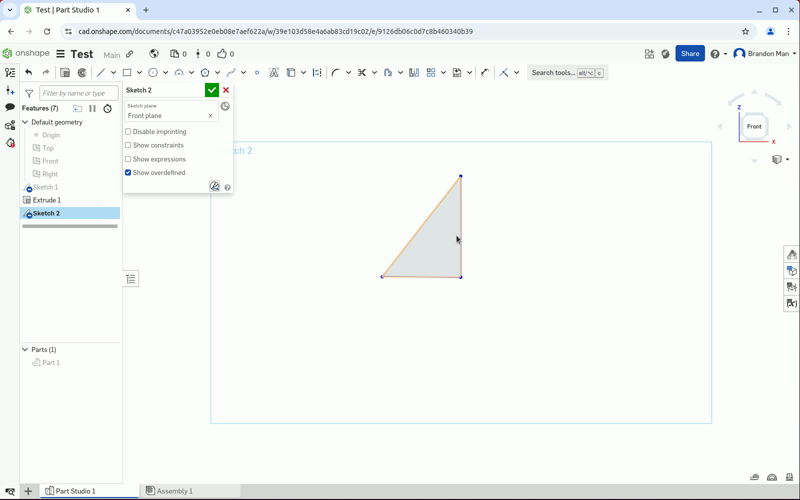
click(456, 235)
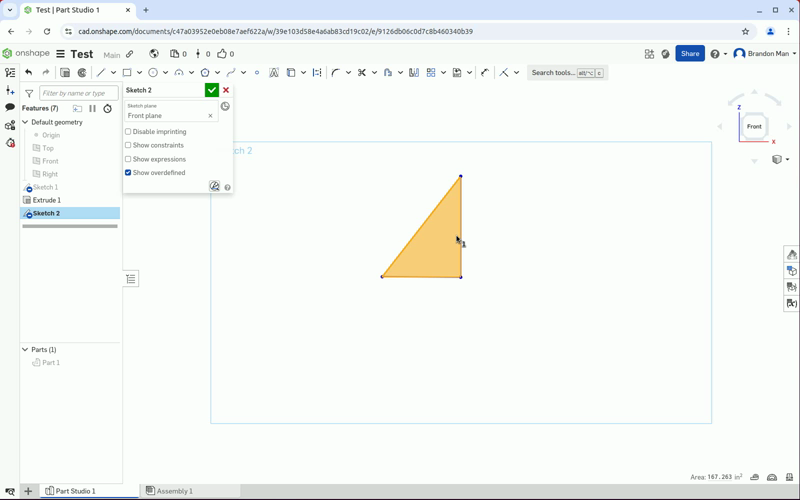
mouse_move(73, 352)
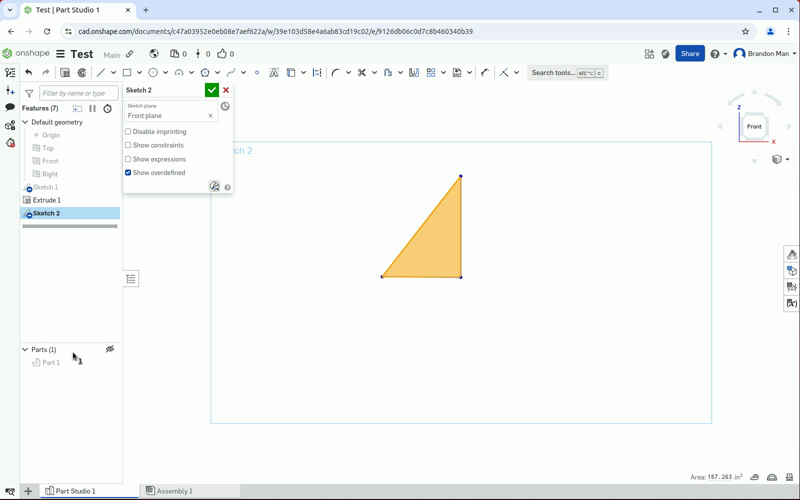
key(shift+y)
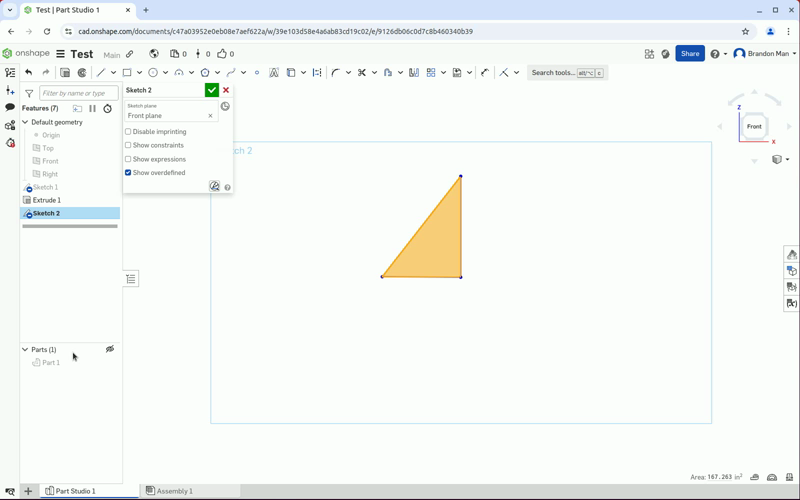
key(shift+e)
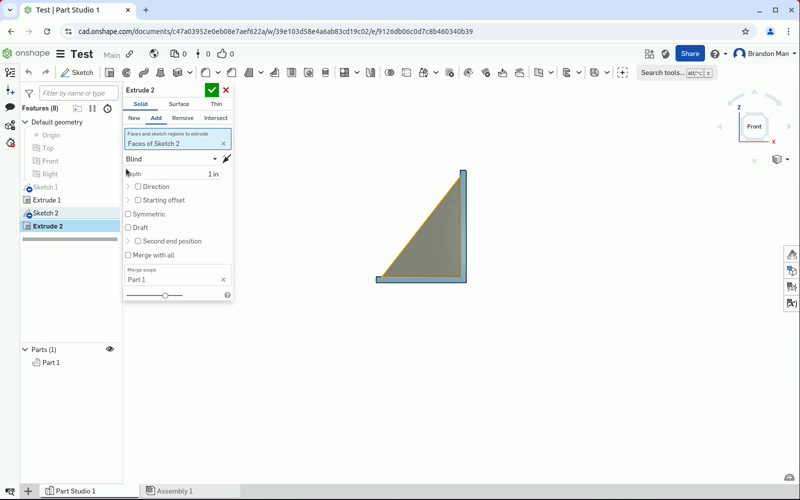
mouse_move(143, 106)
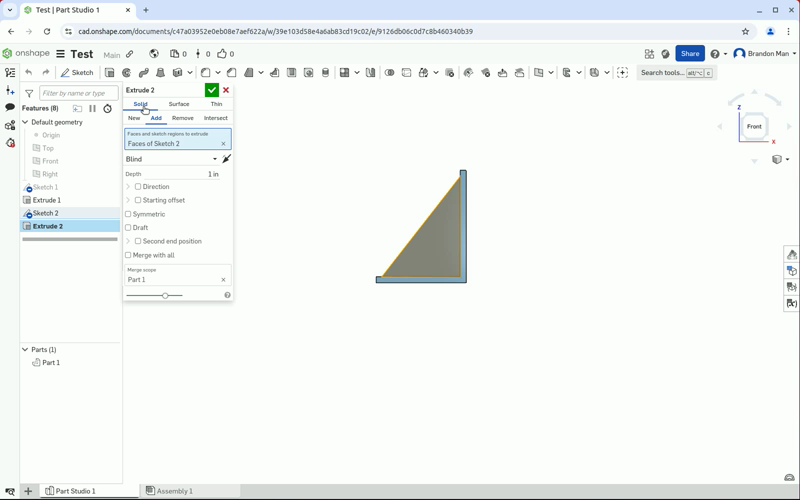
click(143, 106)
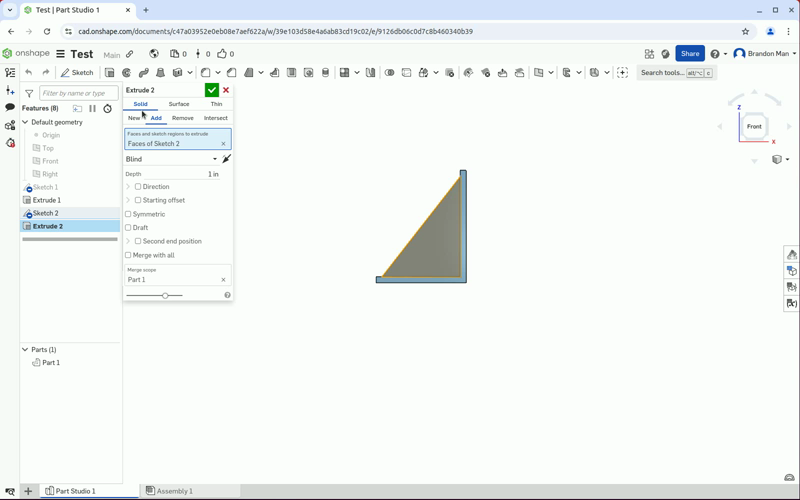
mouse_move(137, 120)
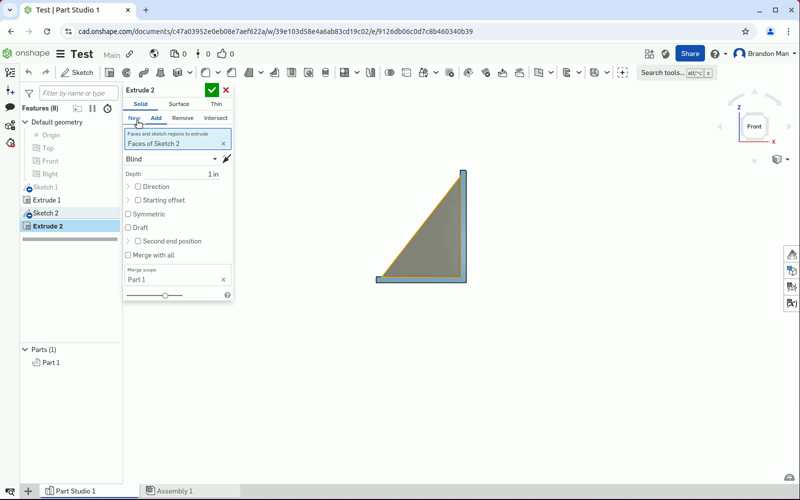
click(137, 120)
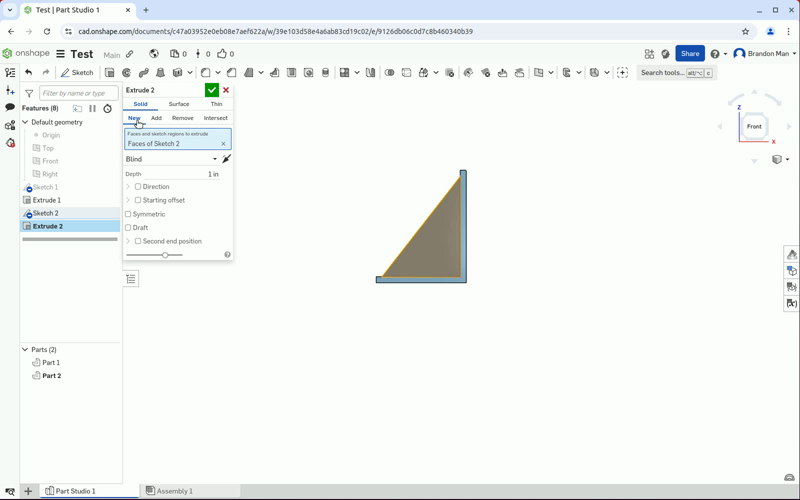
key(tab, 4)
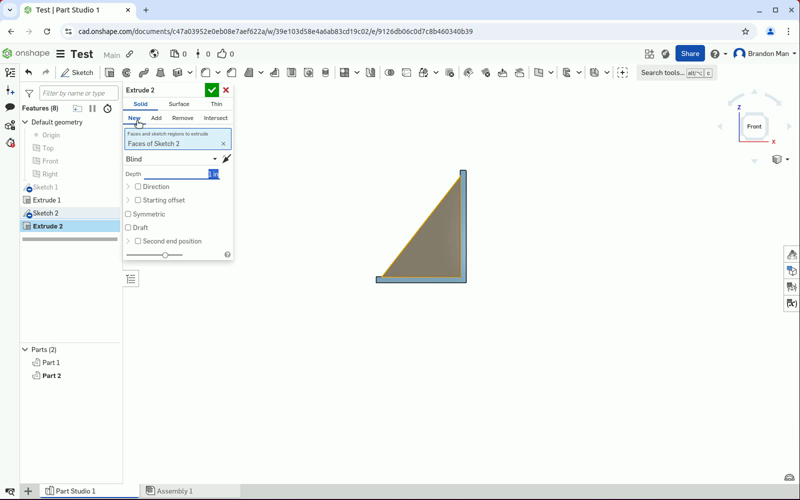
text(0.962)
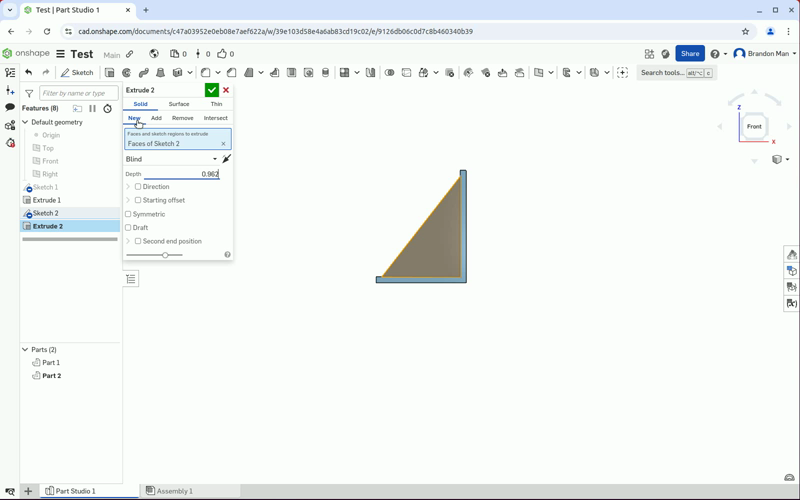
key(tab, 3)
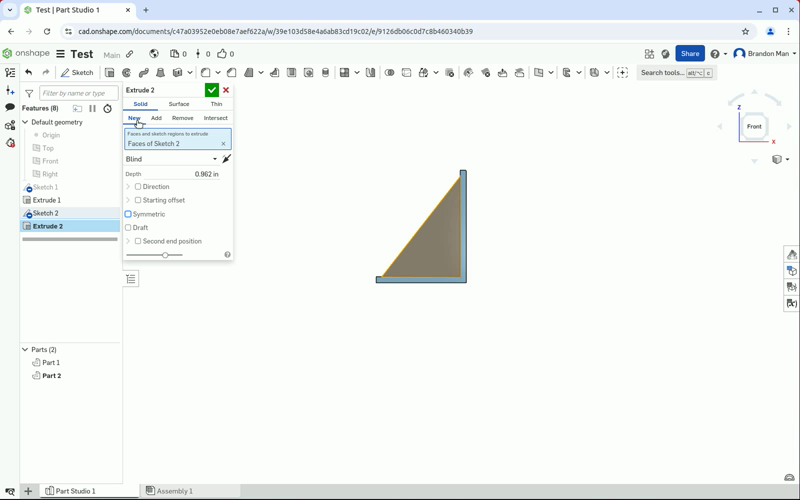
key(space)
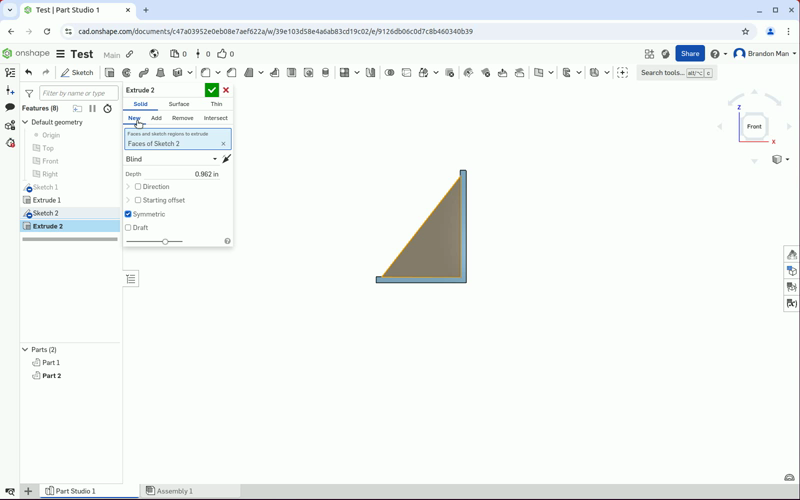
key(enter)
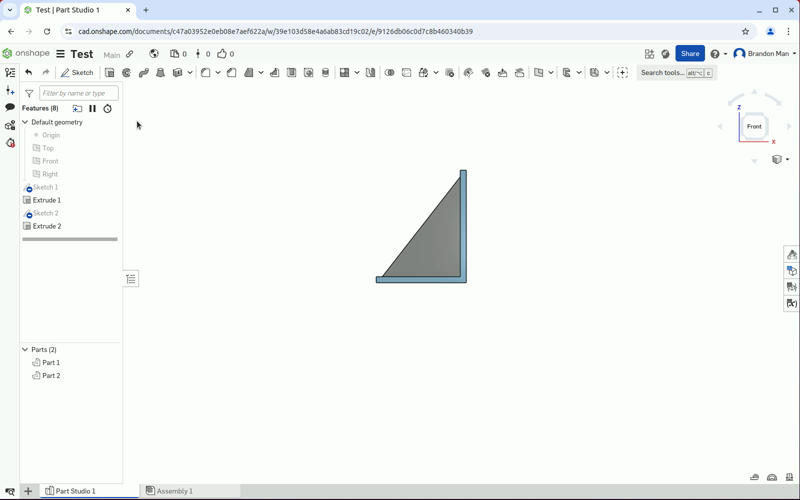
key(shift+h)
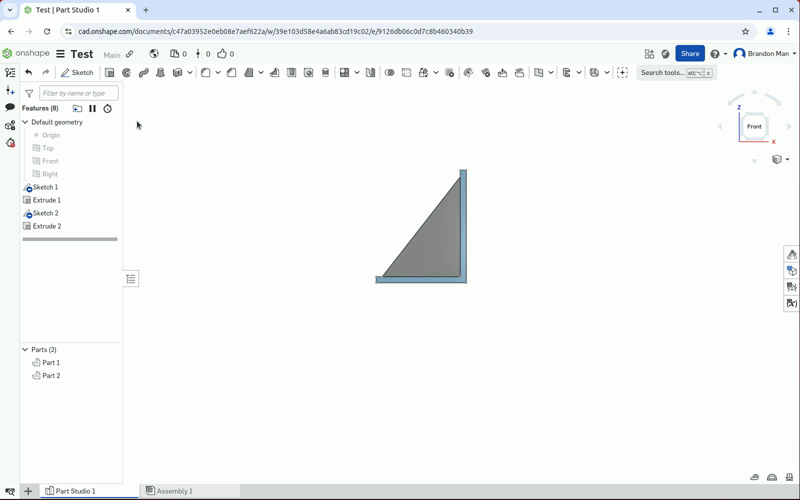
key(shift+h)
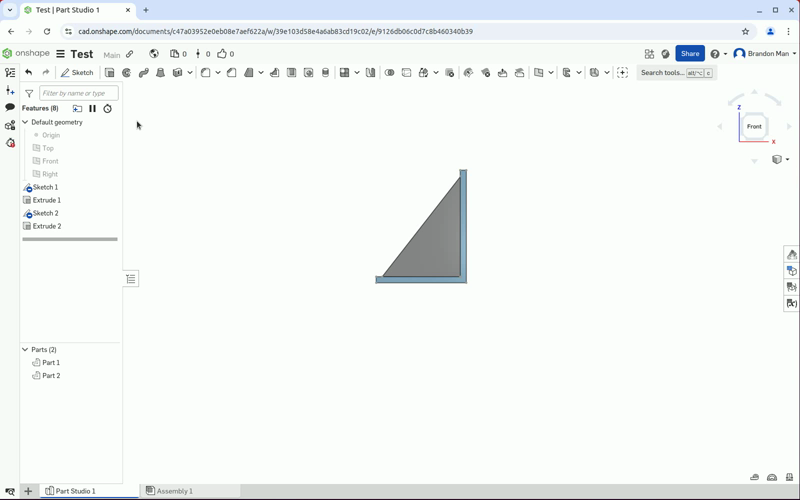
key(shift+7)
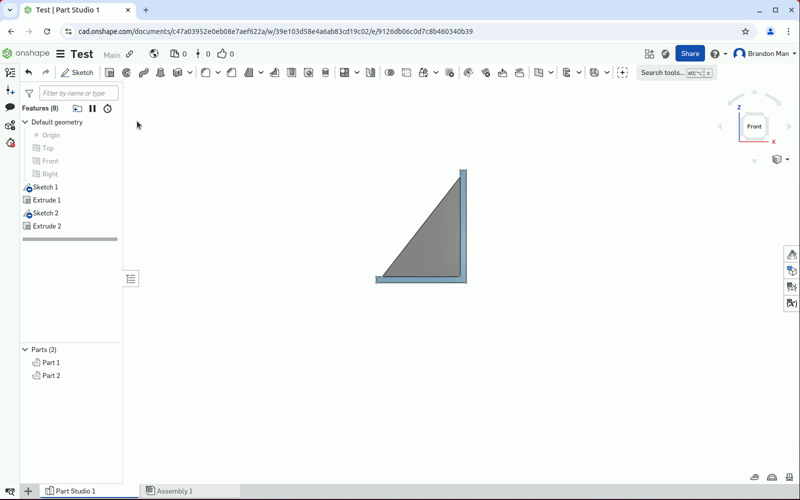
key(left, 2)
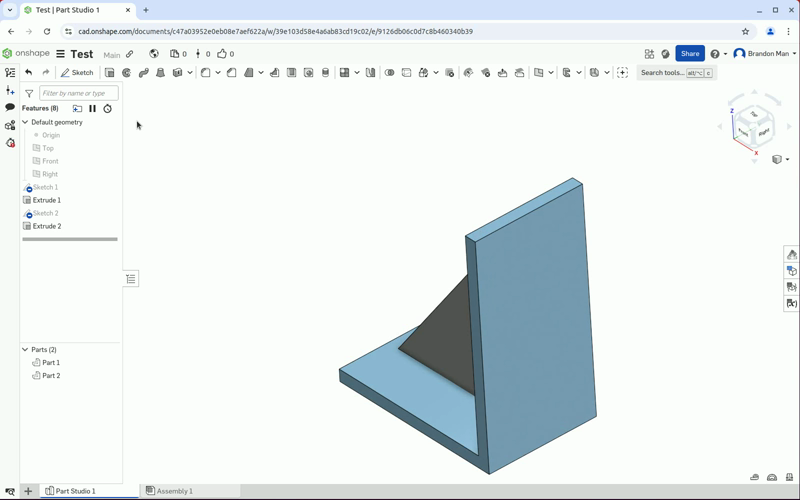
key(down, 2)
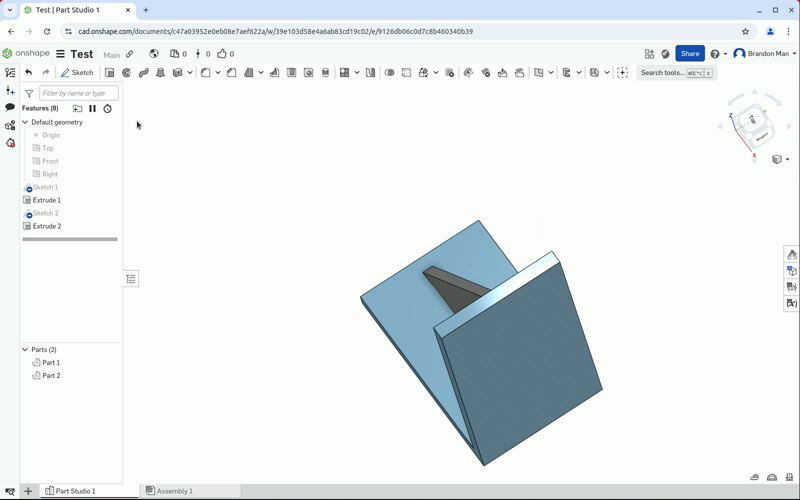
key(up, 2)
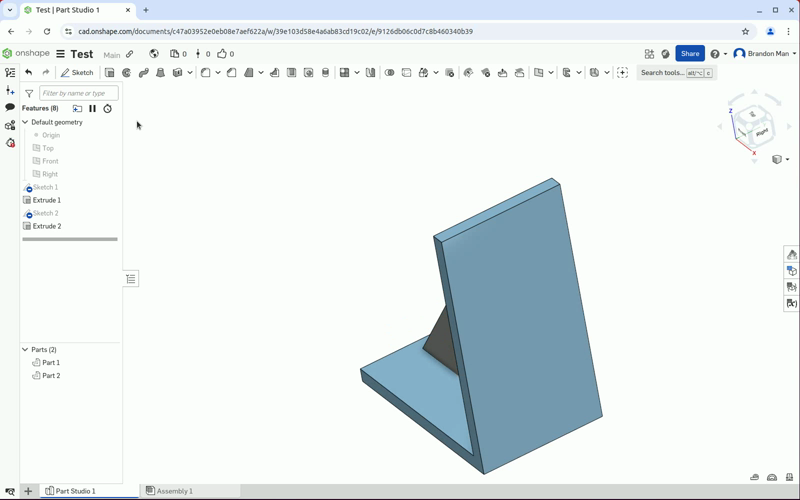
key(right, 2)
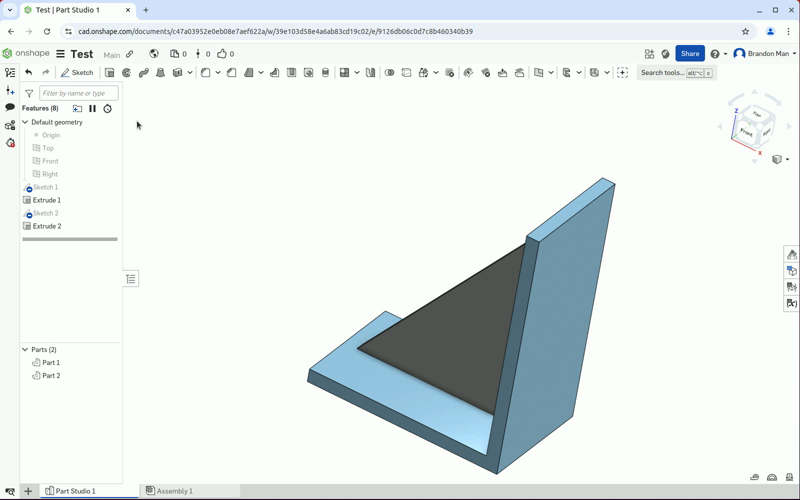
mouse_move(73, 189)
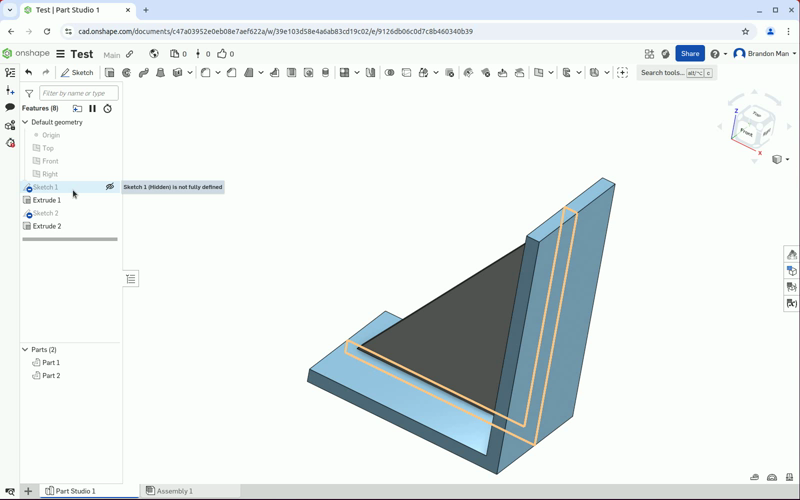
click(73, 189)